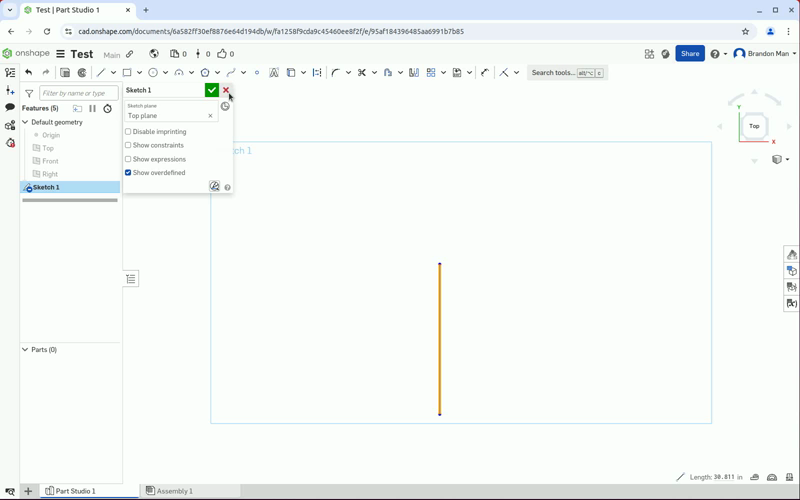
key(shift+h)
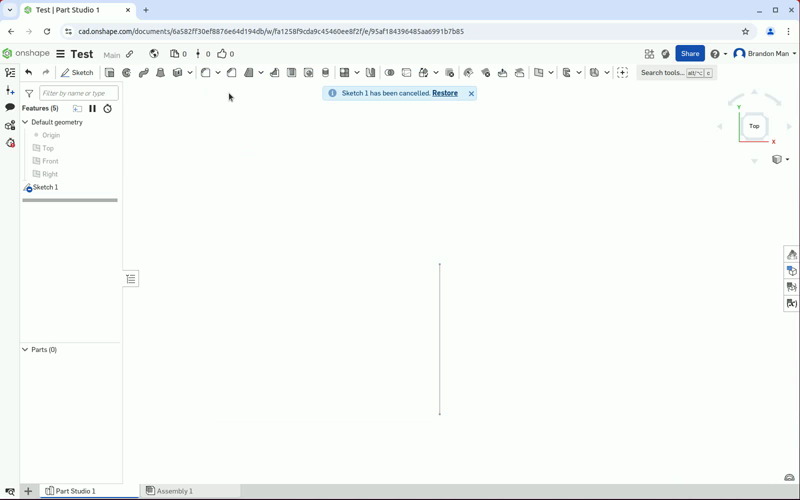
key(shift+s)
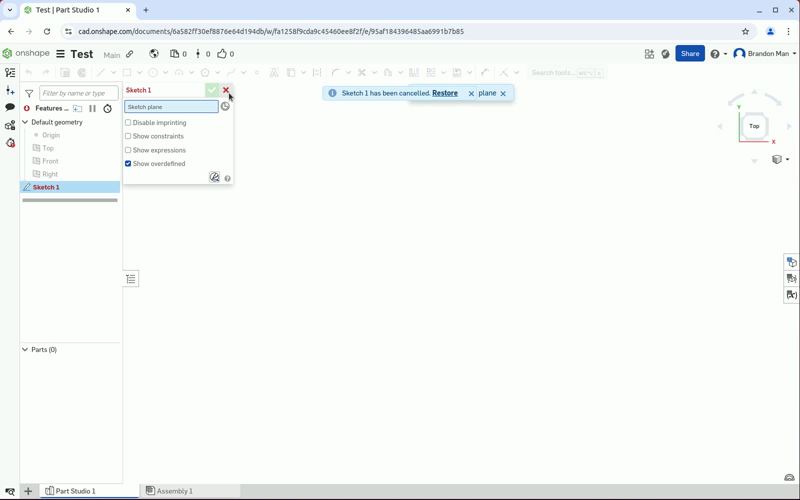
mouse_move(73, 150)
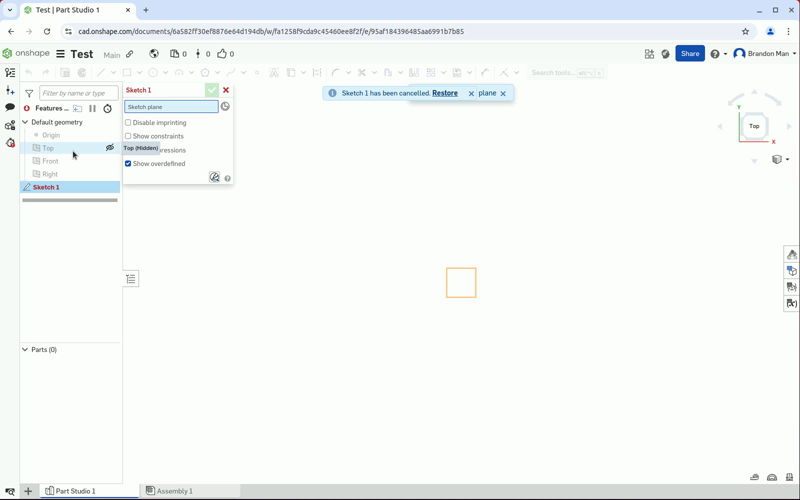
click(73, 150)
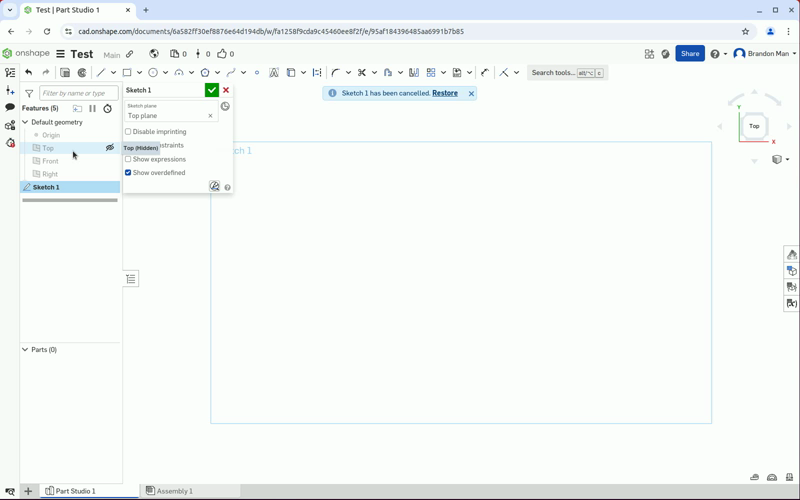
mouse_move(73, 352)
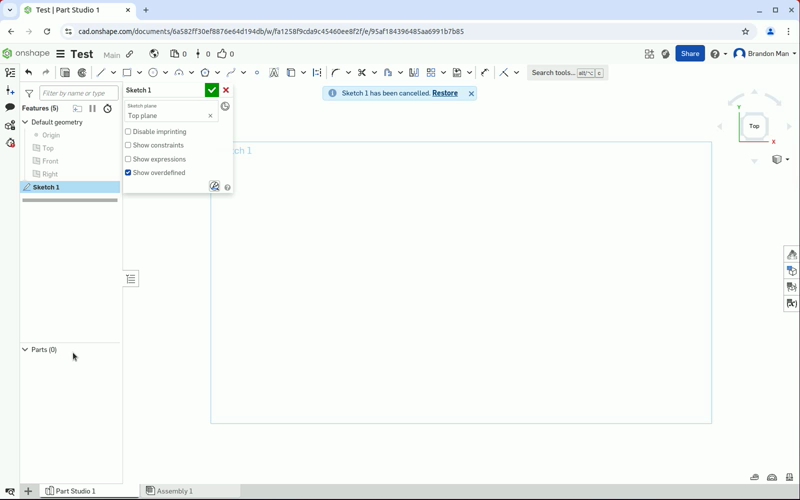
key(y)
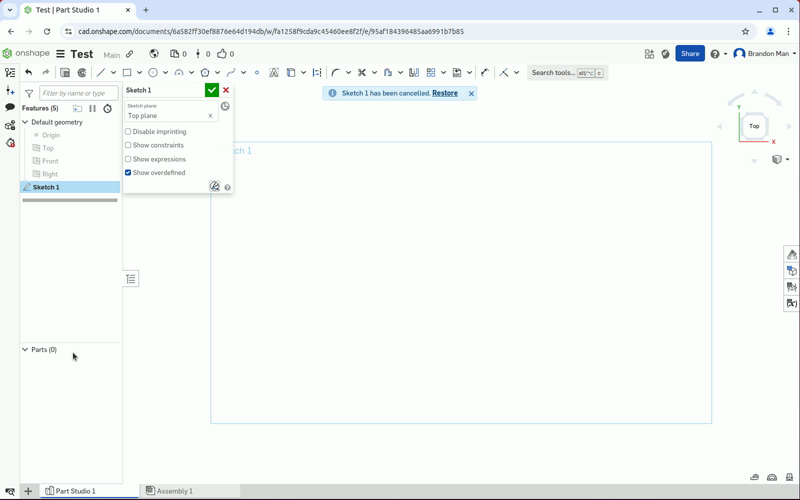
key(c)
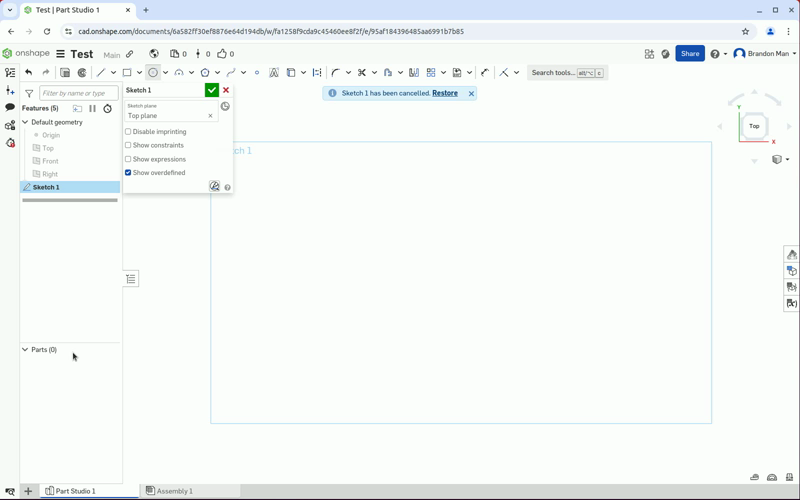
key_down(shift)
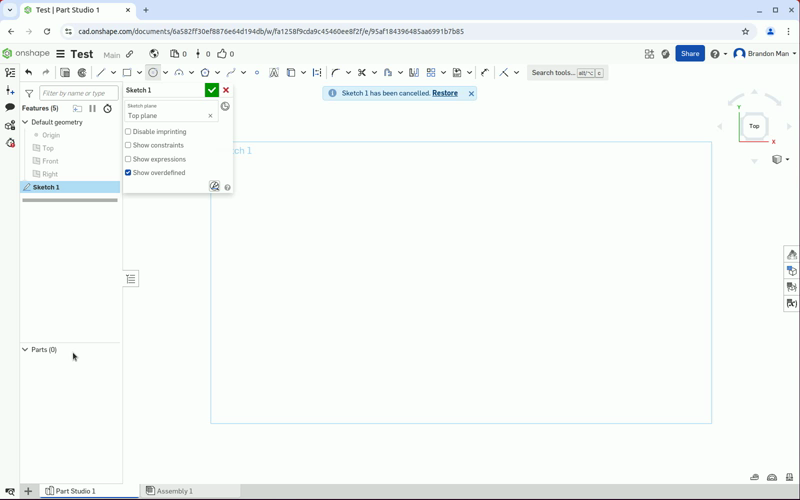
mouse_move(461, 282)
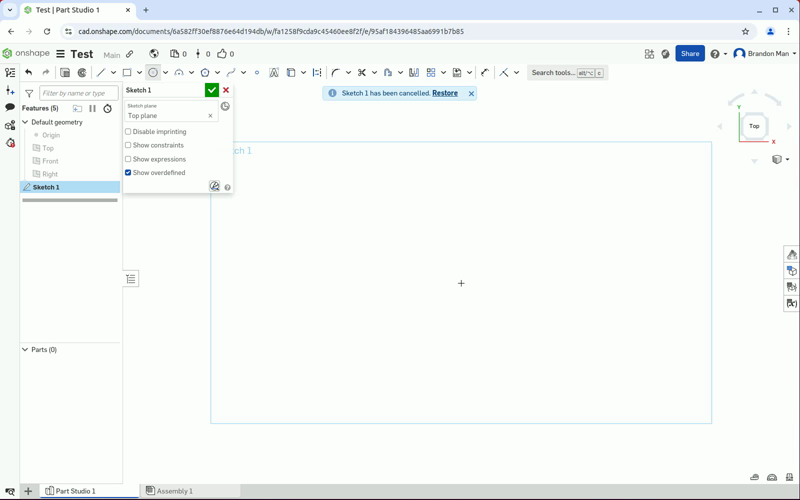
click(461, 282)
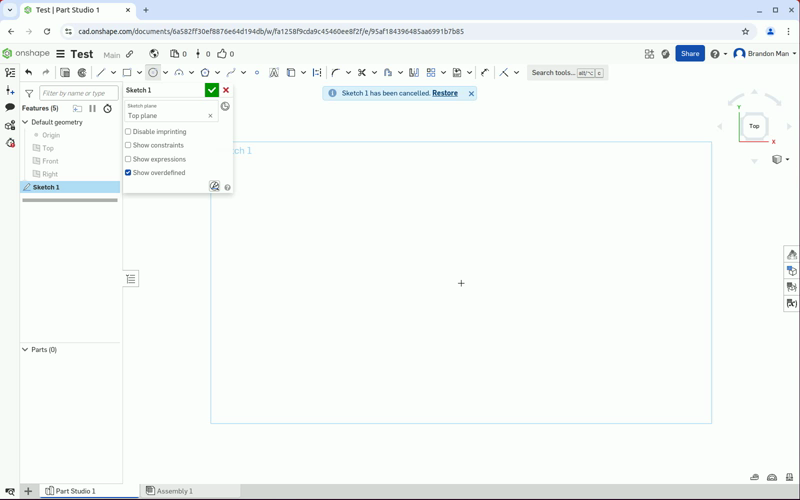
key_up(shift)
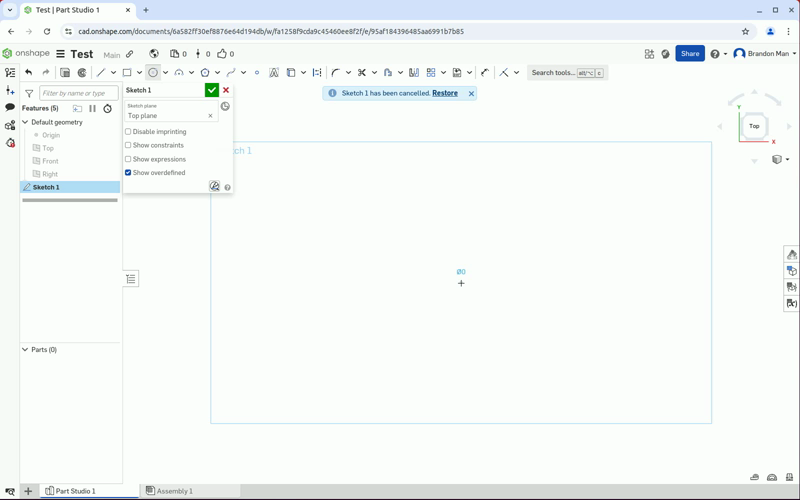
mouse_move(574, 282)
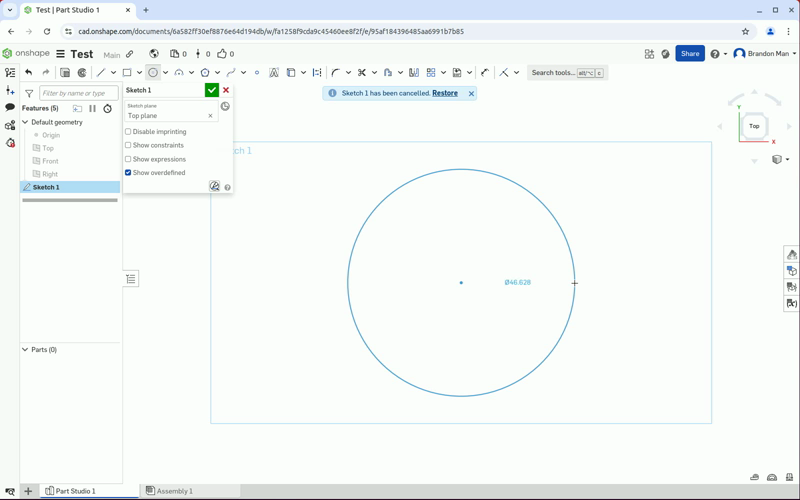
click(574, 282)
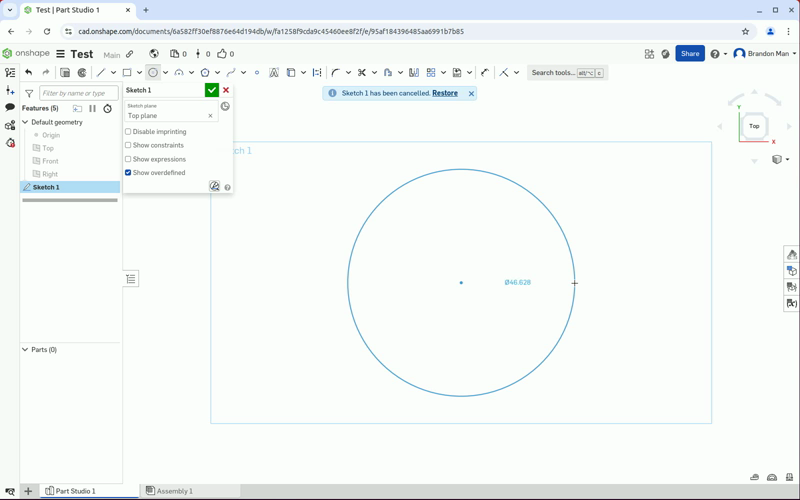
key(esc)
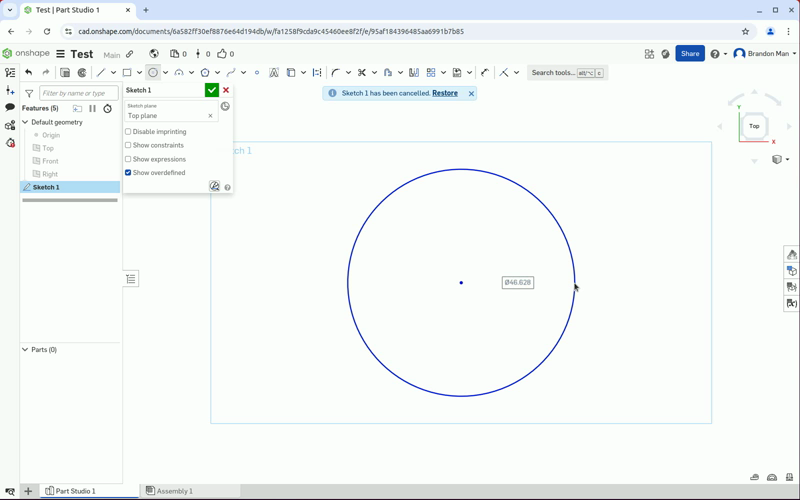
key(c)
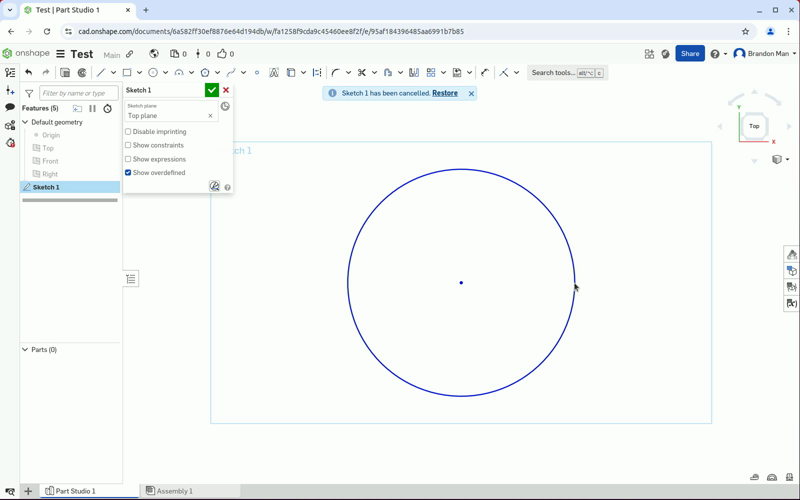
key_down(shift)
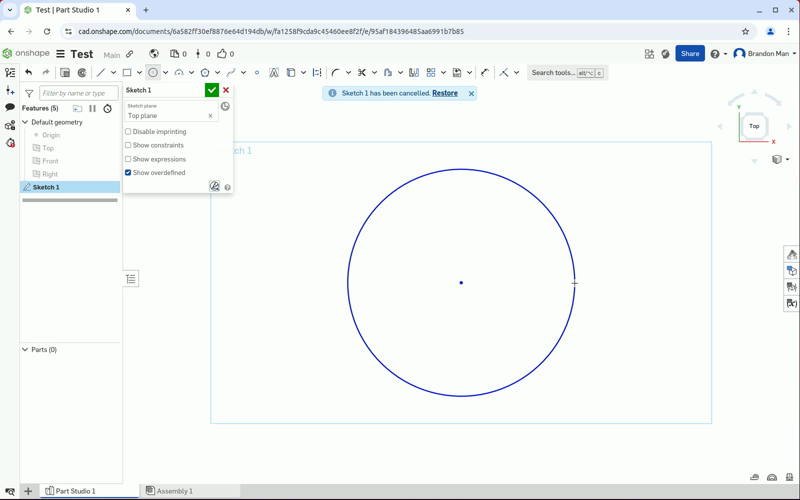
mouse_move(371, 282)
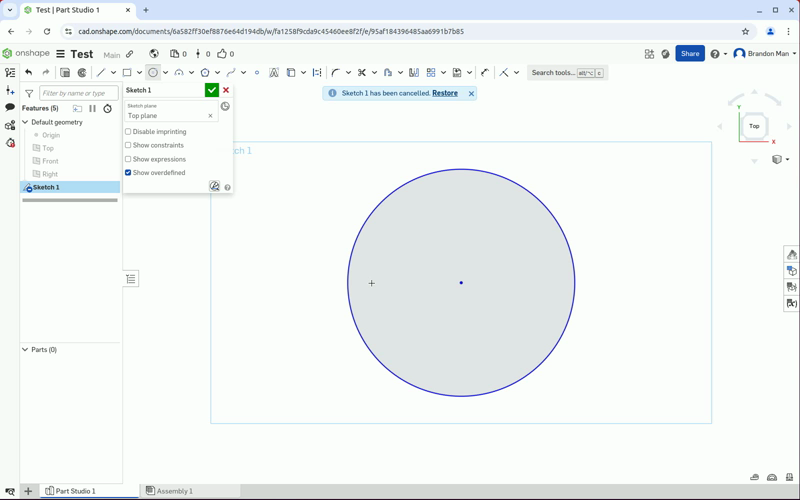
click(371, 282)
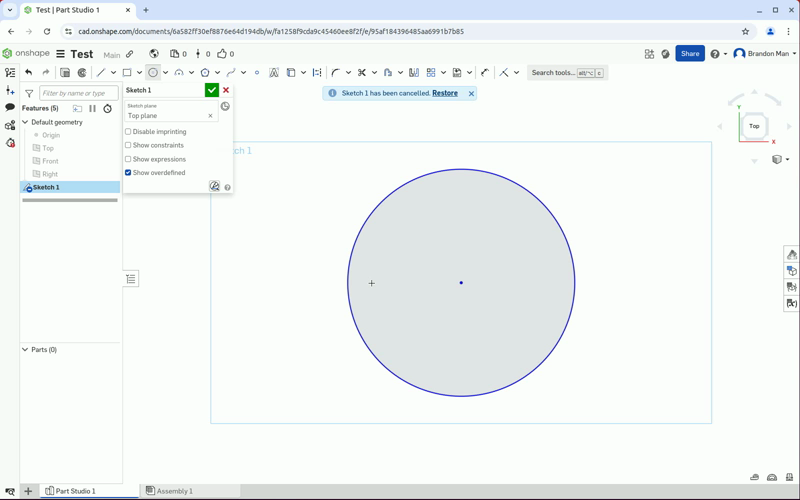
key_up(shift)
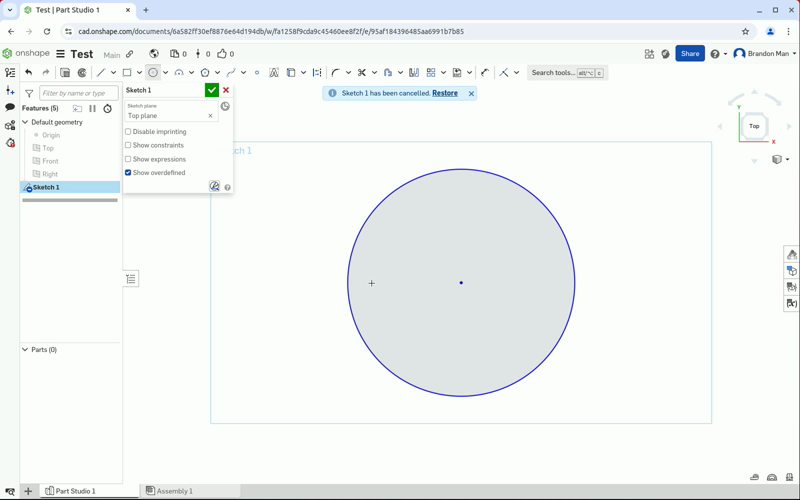
mouse_move(383, 282)
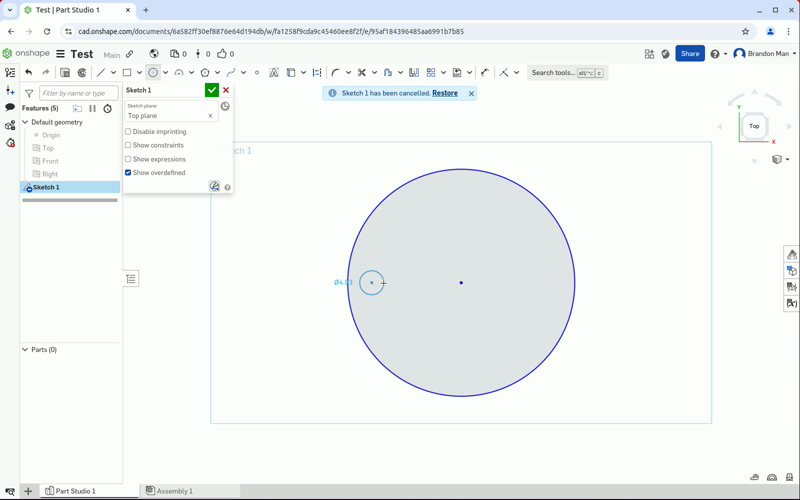
click(383, 282)
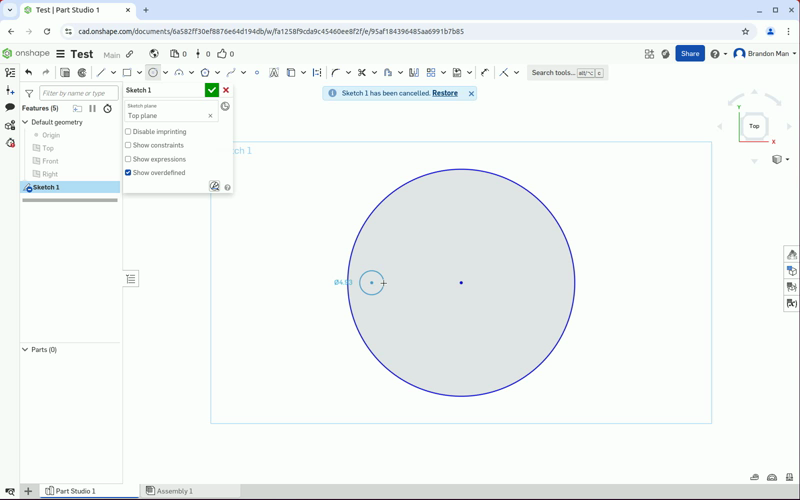
key(esc)
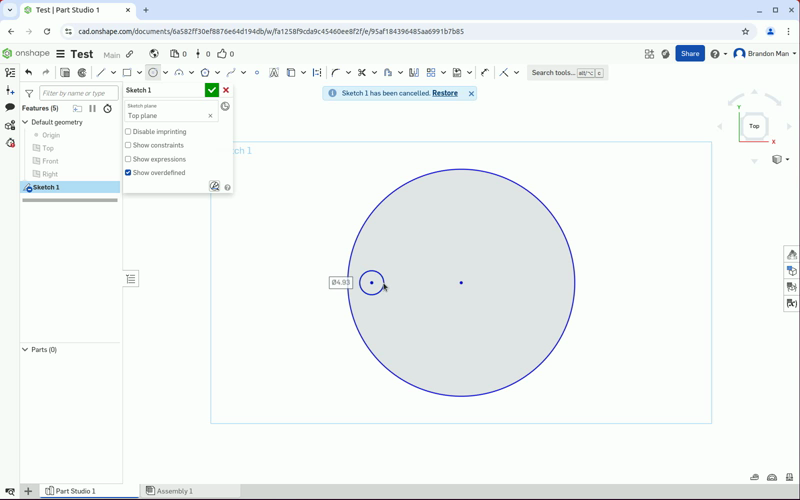
key(c)
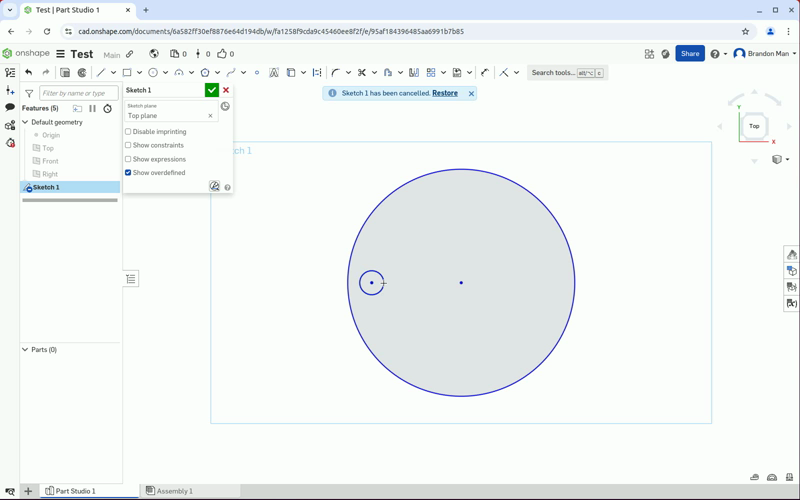
key_down(shift)
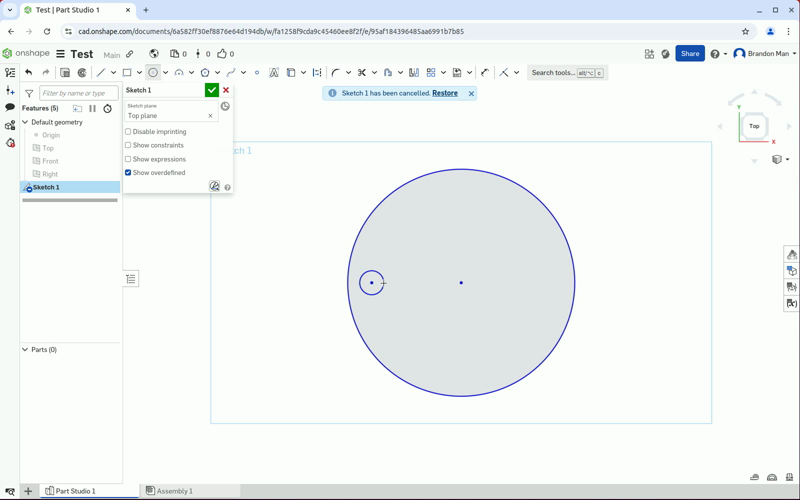
mouse_move(461, 282)
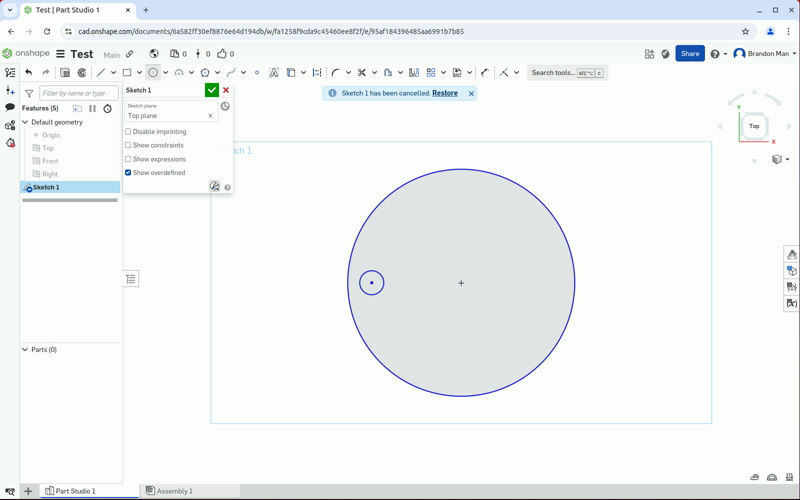
click(461, 282)
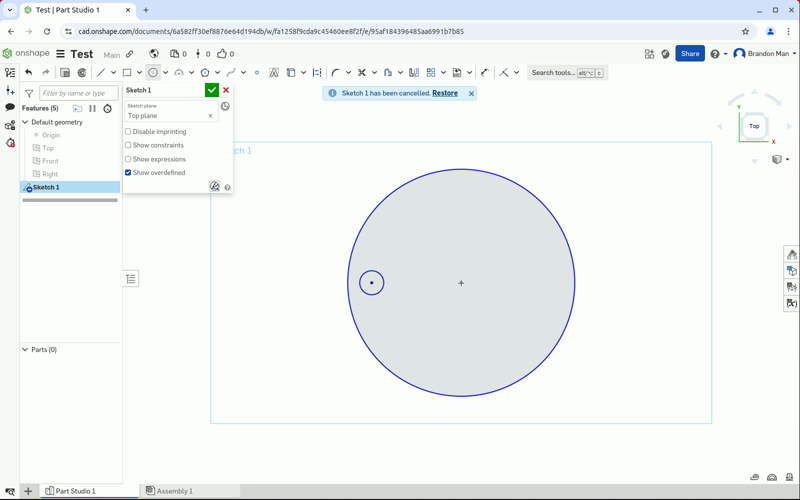
key_up(shift)
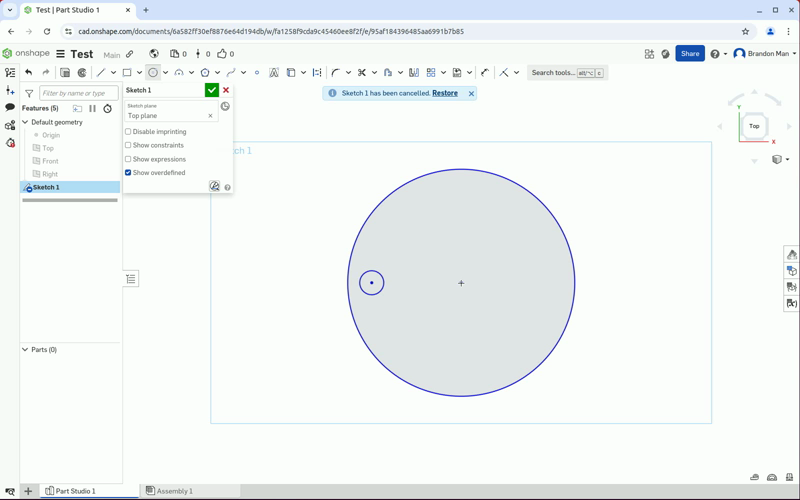
mouse_move(517, 282)
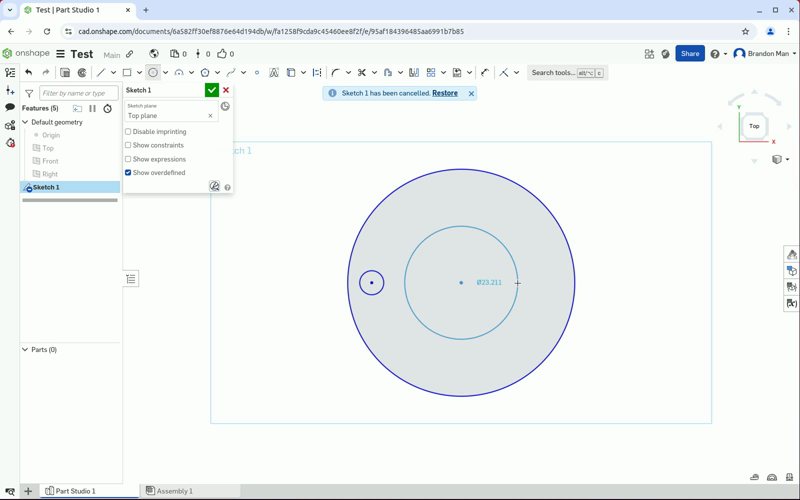
click(517, 282)
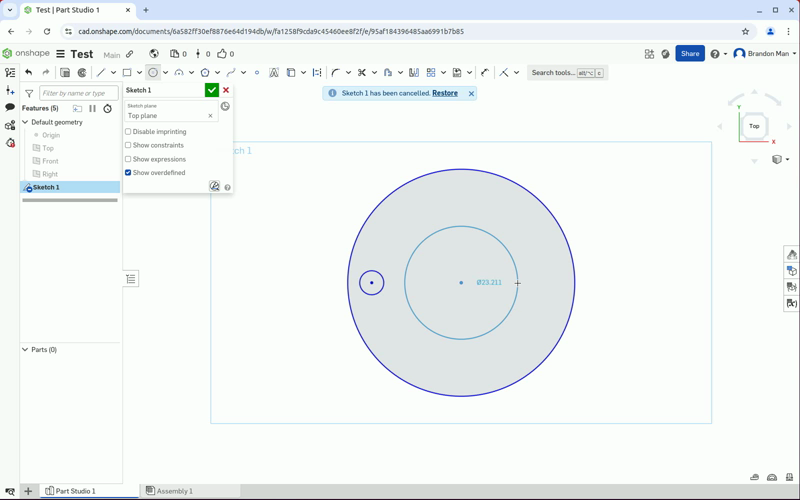
key(esc)
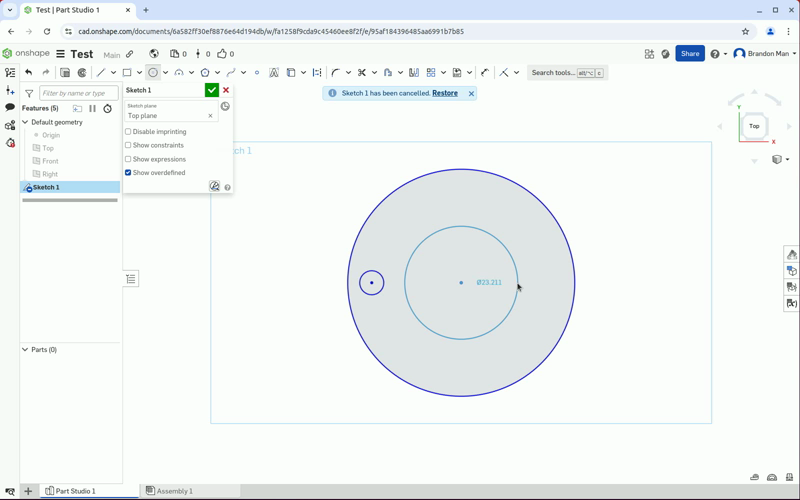
key(c)
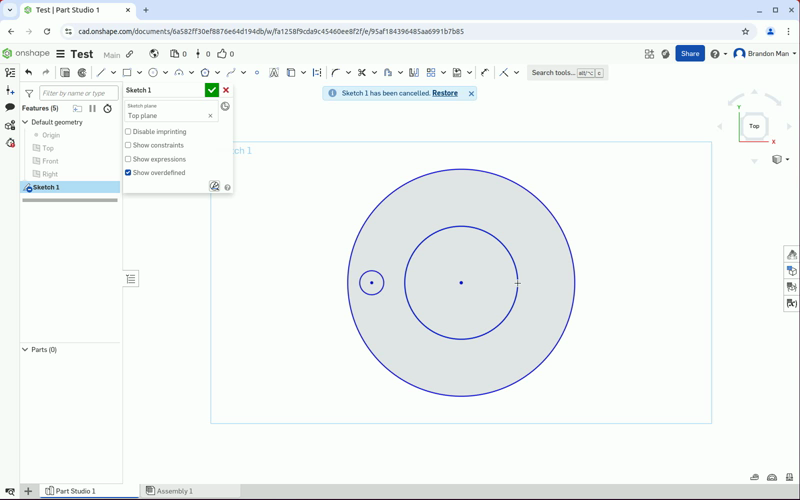
key_down(shift)
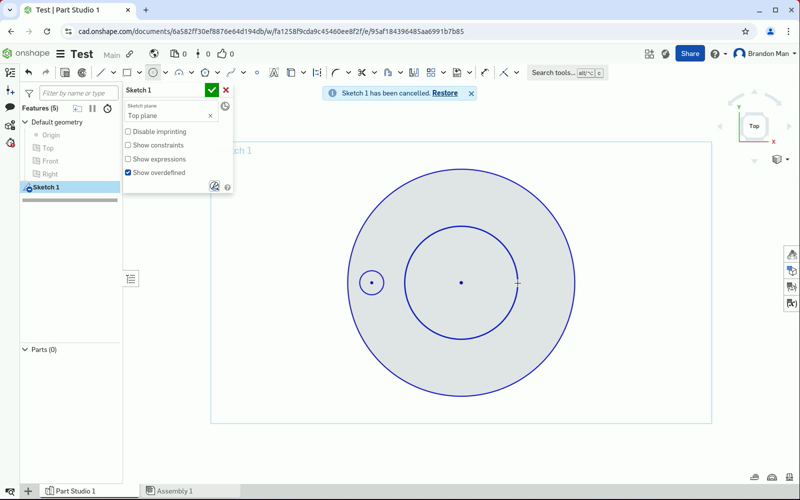
mouse_move(461, 372)
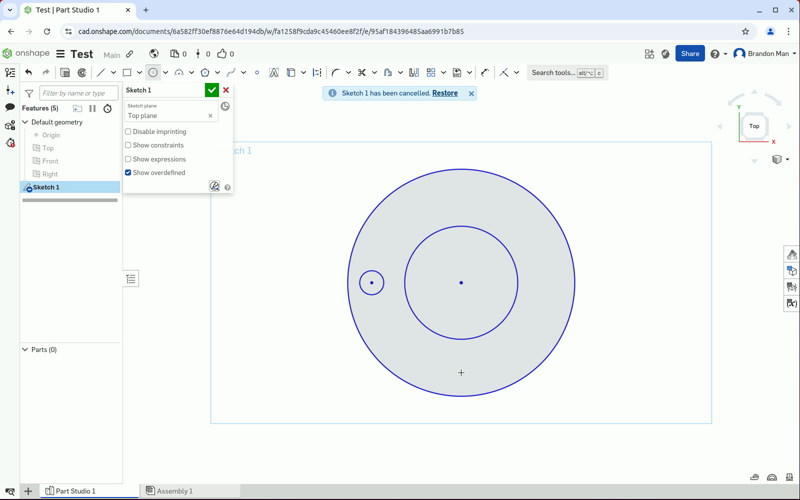
click(461, 372)
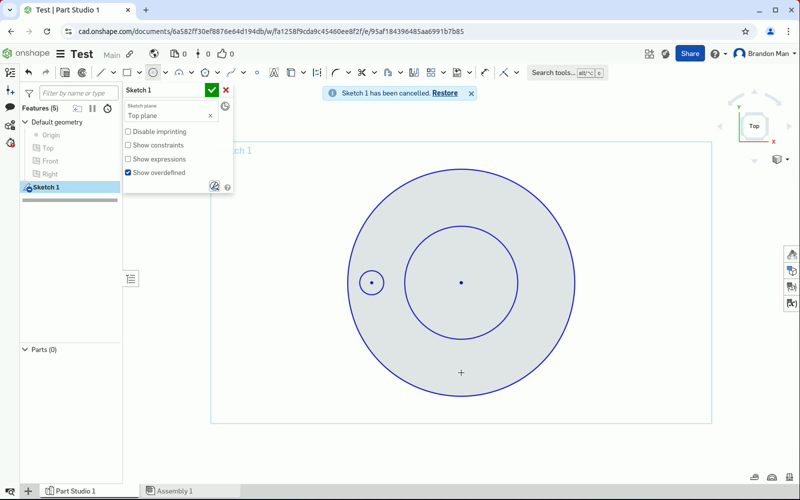
key_up(shift)
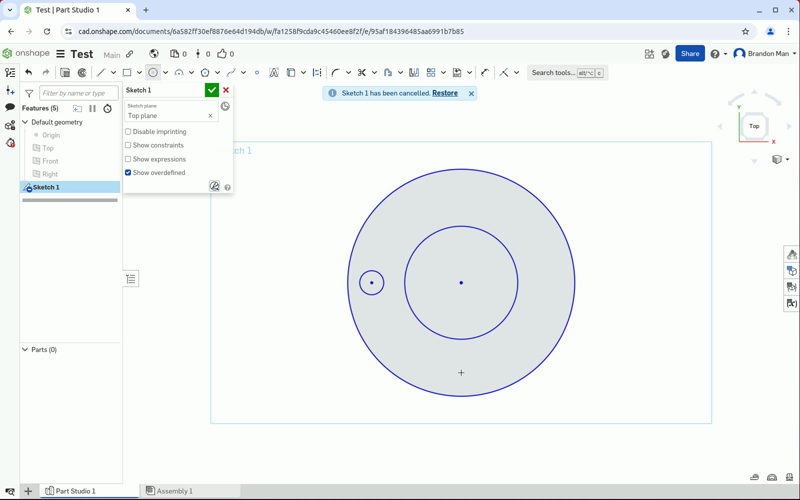
mouse_move(473, 372)
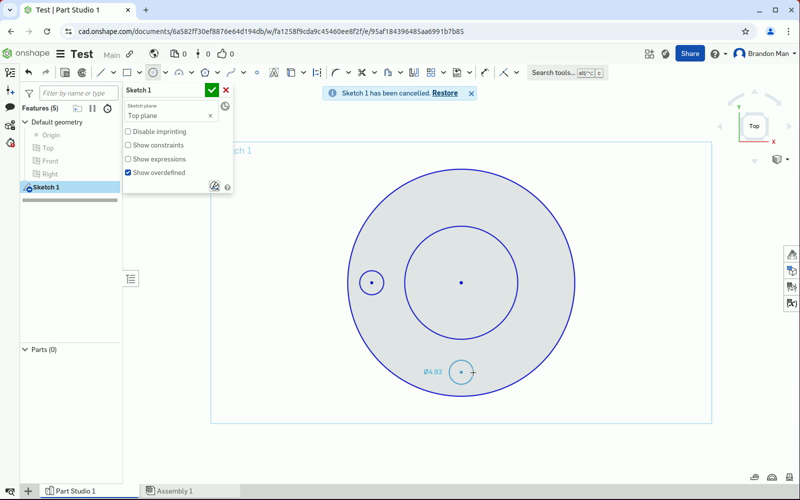
click(473, 372)
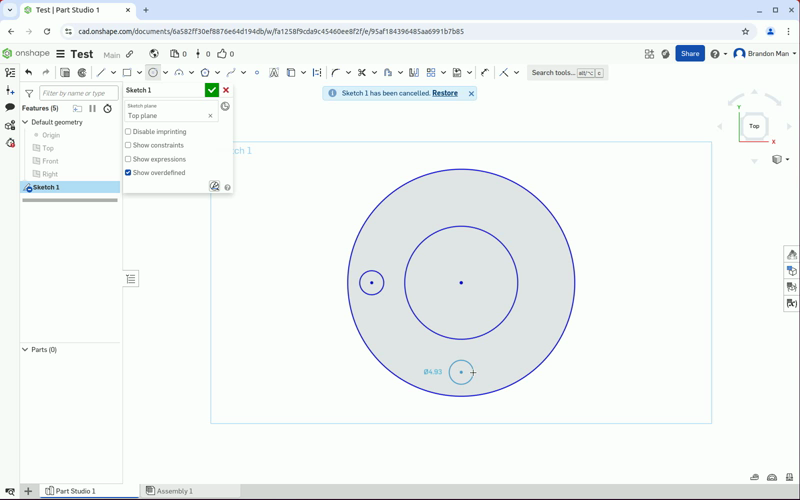
key(esc)
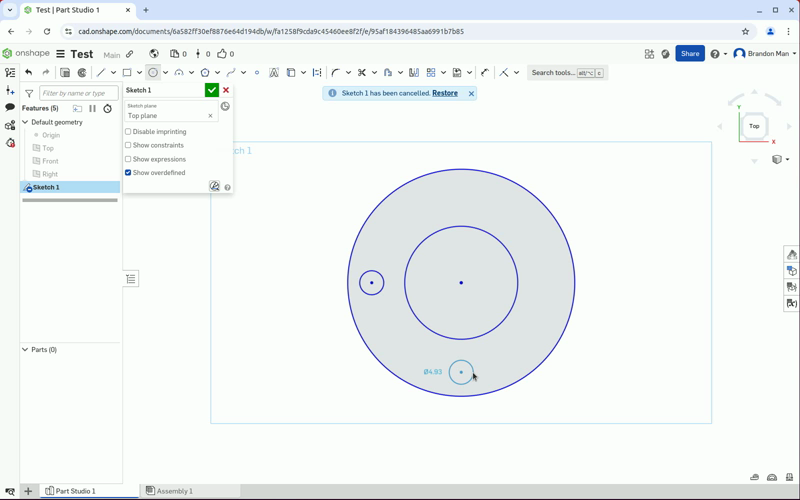
key(c)
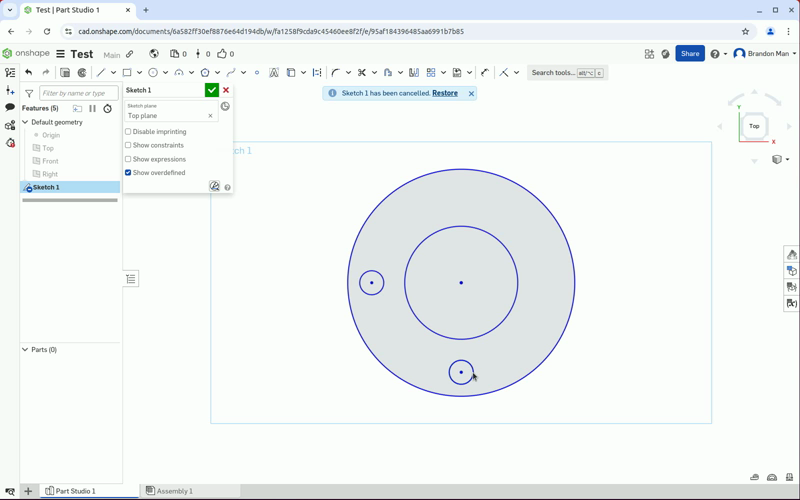
key_down(shift)
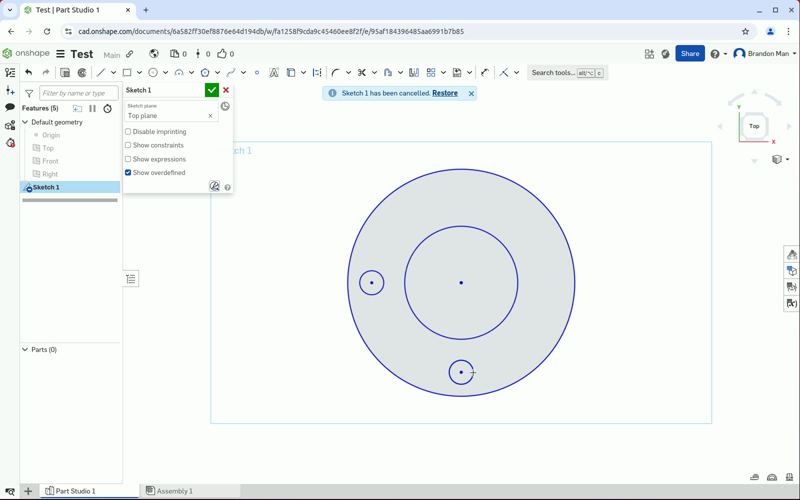
mouse_move(461, 193)
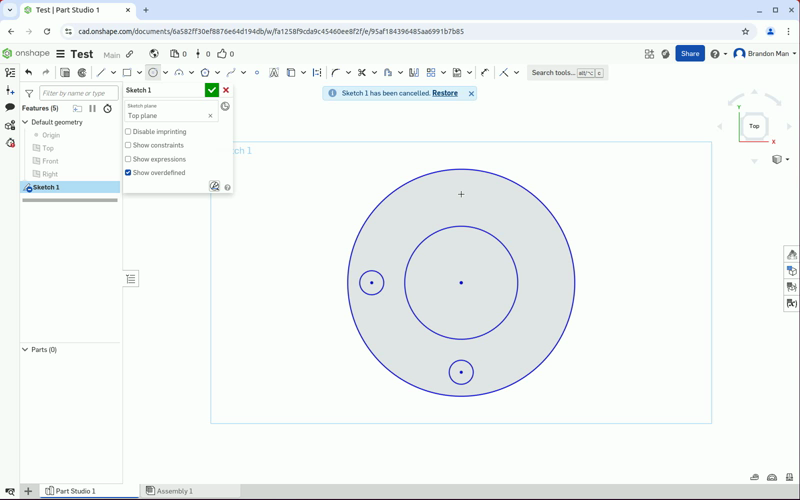
click(461, 193)
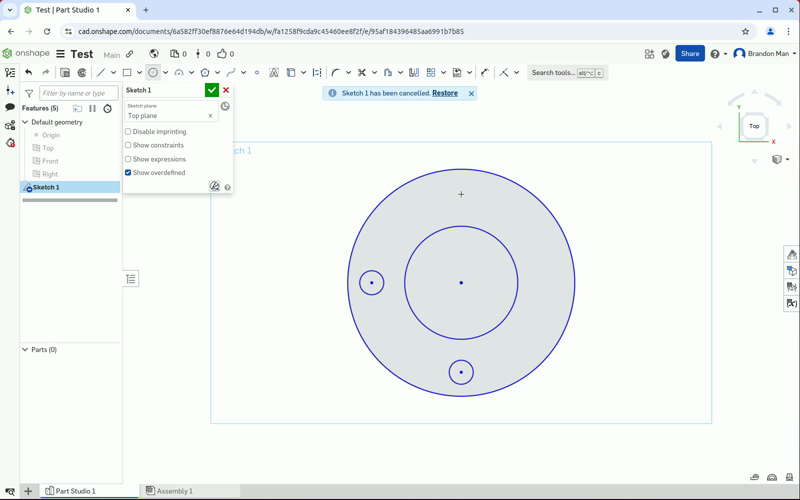
key_up(shift)
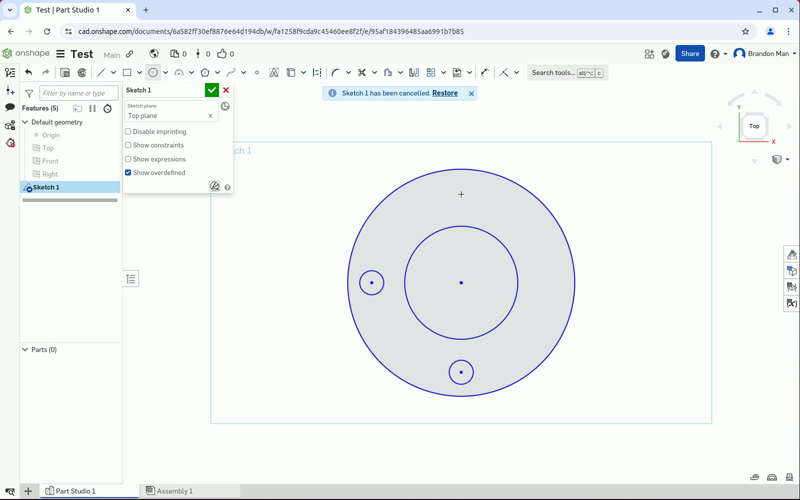
mouse_move(473, 193)
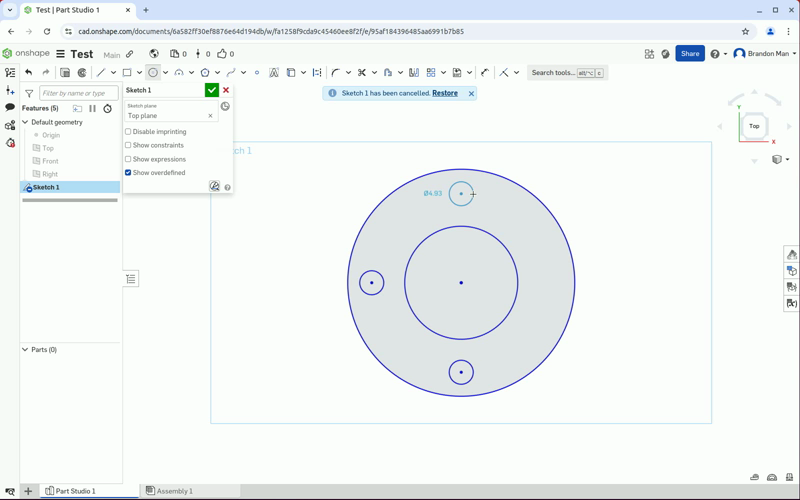
click(473, 193)
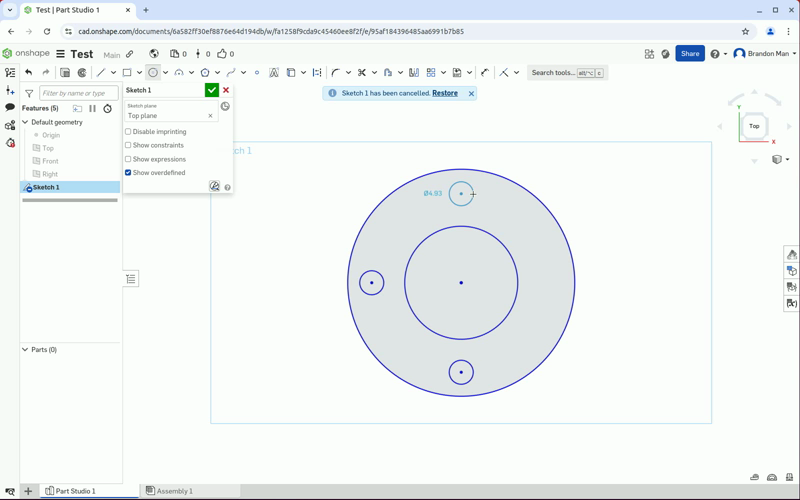
key(esc)
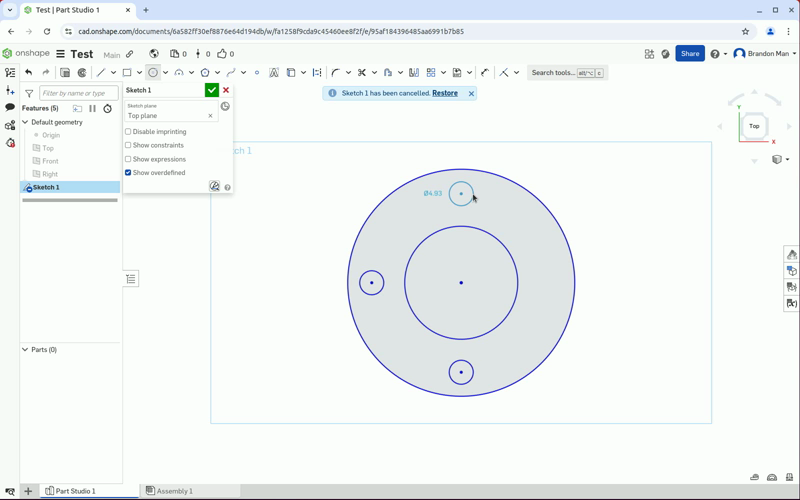
key(c)
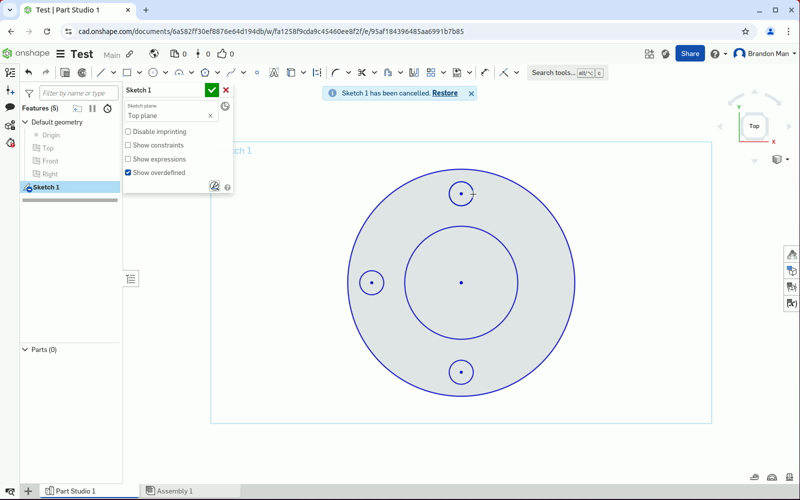
key_down(shift)
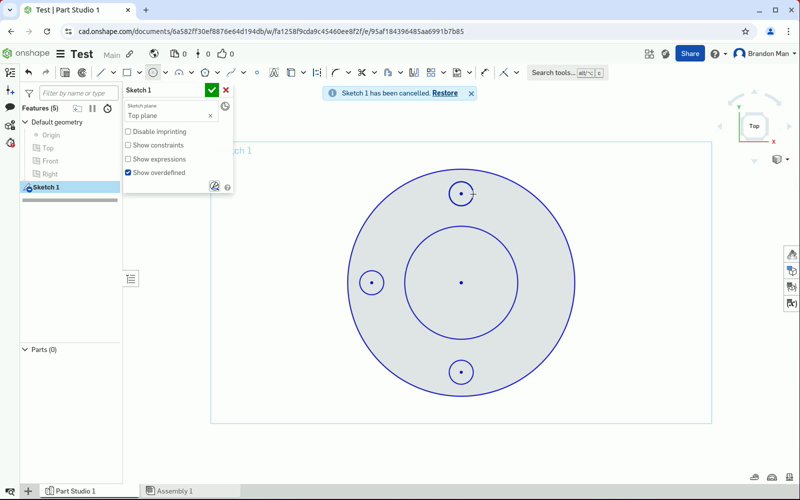
mouse_move(550, 282)
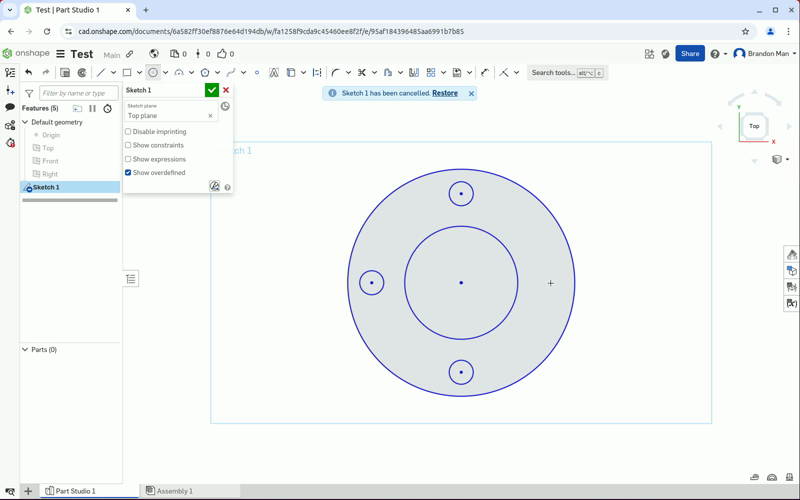
click(550, 282)
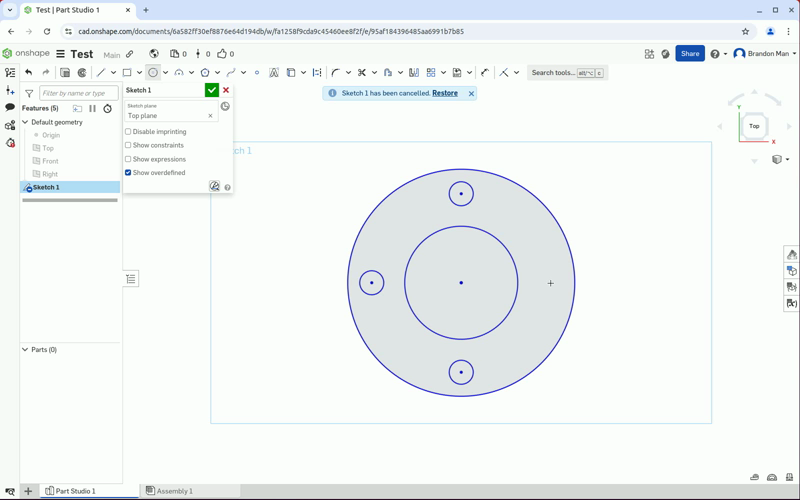
key_up(shift)
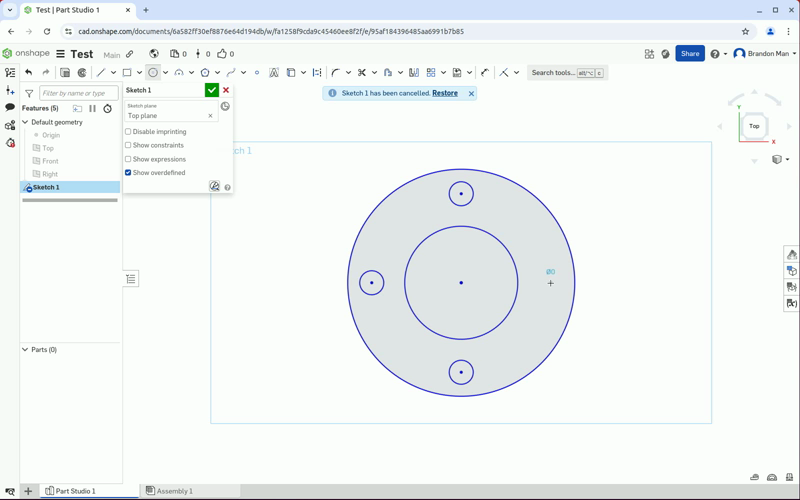
mouse_move(562, 282)
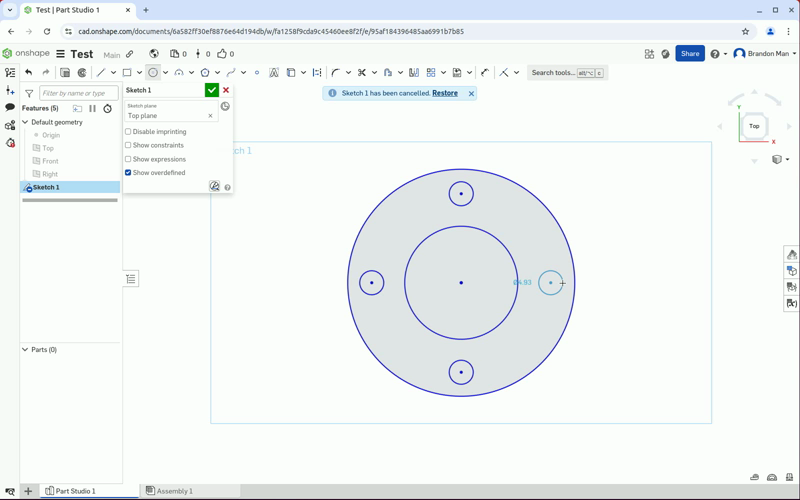
click(562, 282)
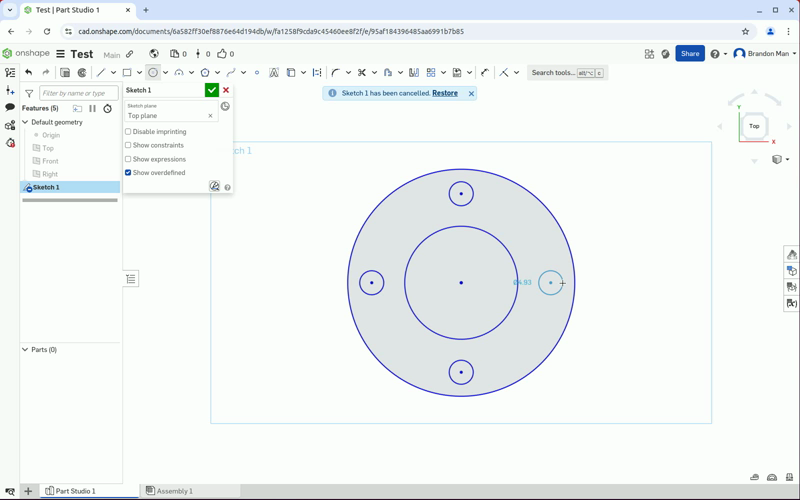
key(esc)
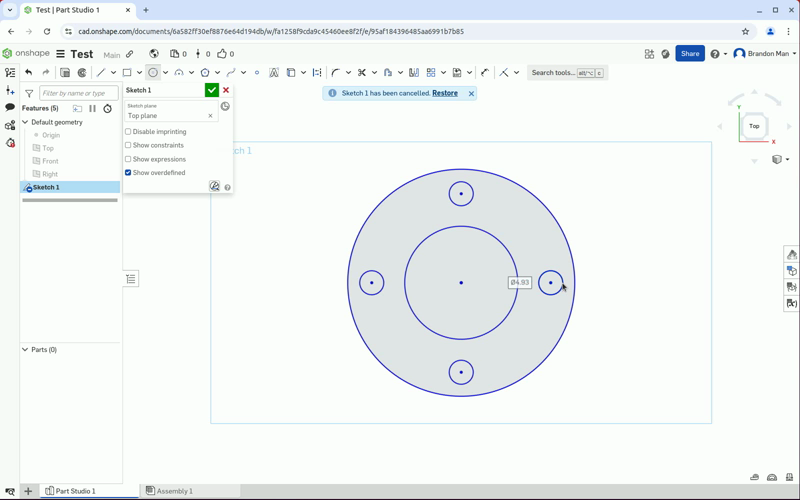
mouse_move(523, 330)
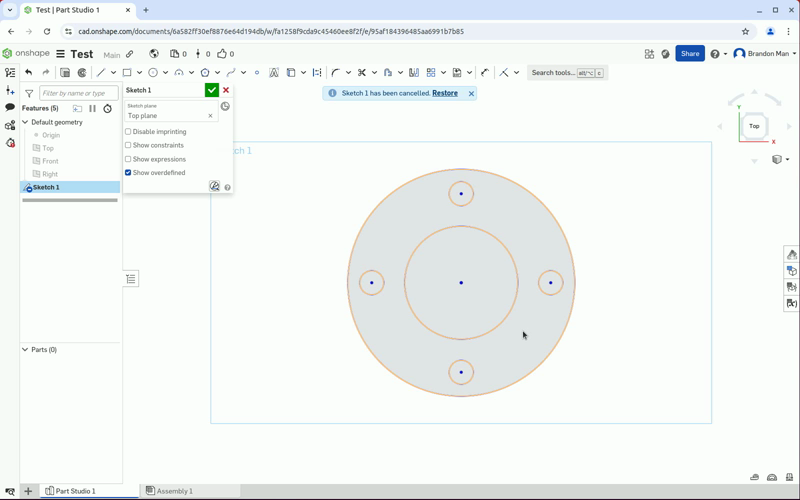
click(523, 330)
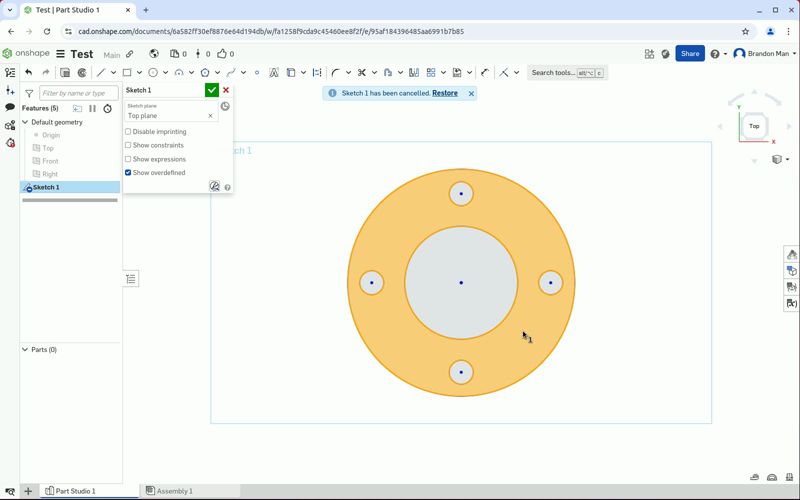
mouse_move(73, 352)
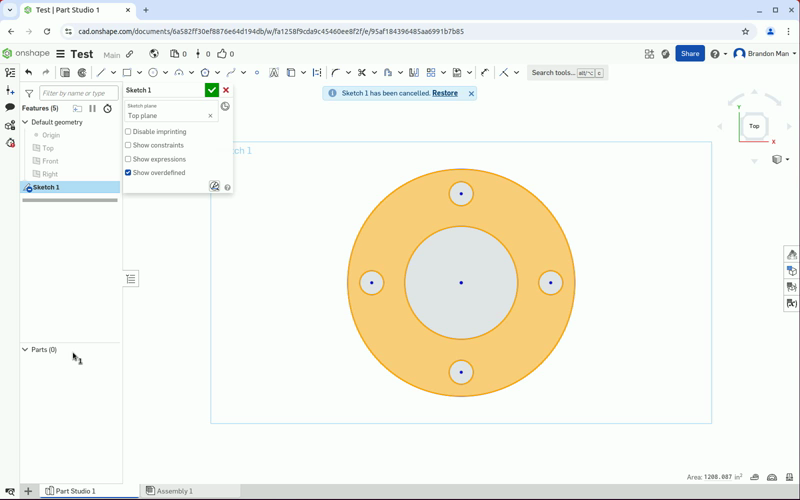
key(shift+y)
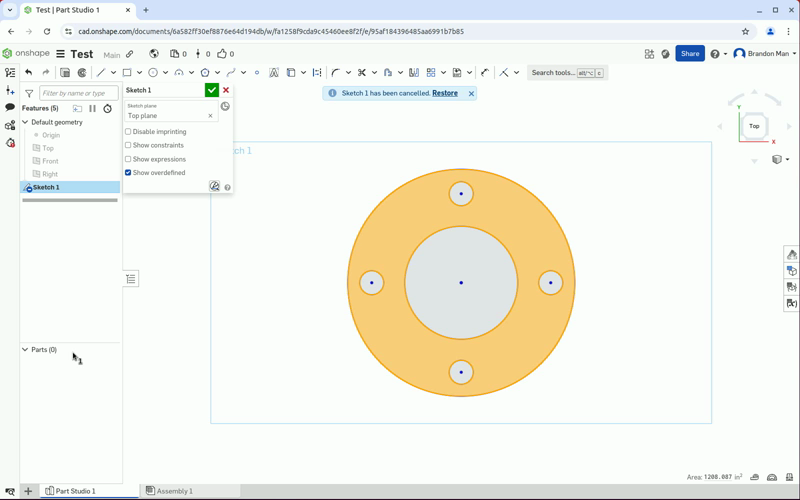
key(shift+e)
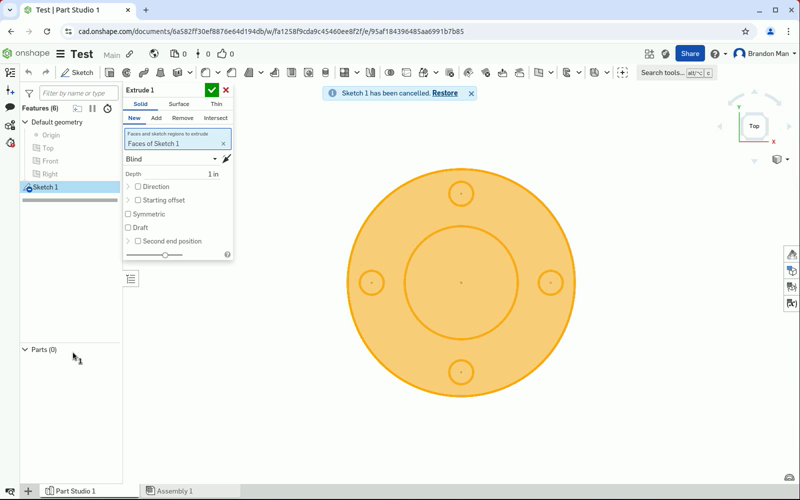
mouse_move(143, 106)
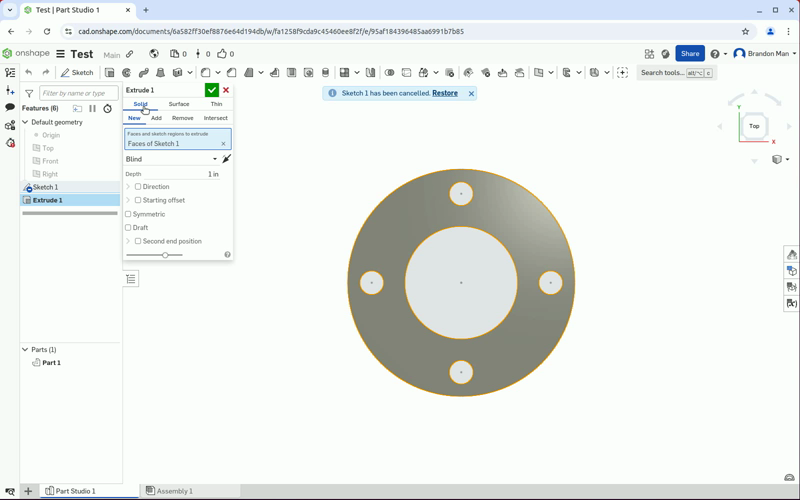
click(143, 106)
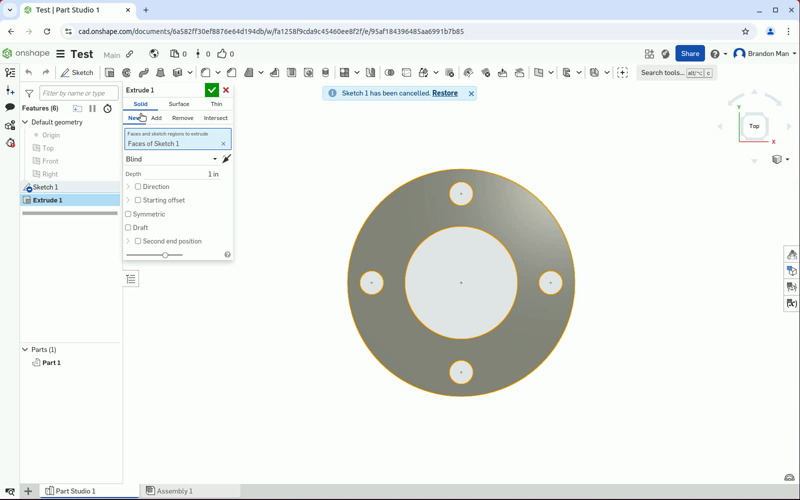
mouse_move(137, 120)
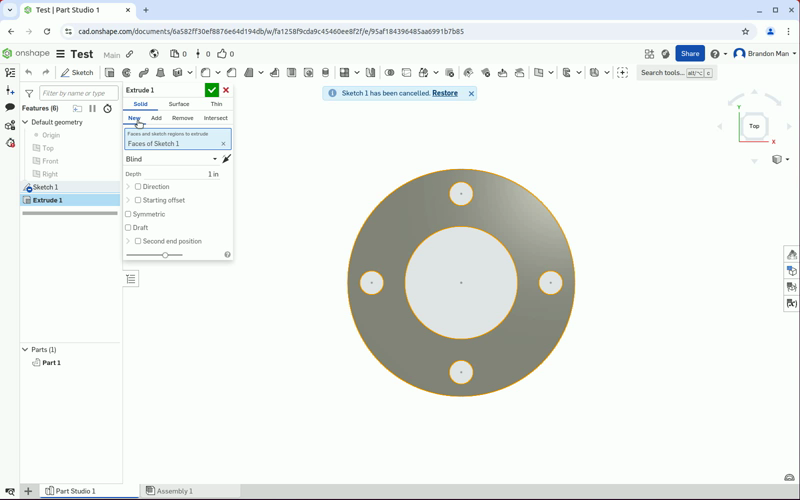
click(137, 120)
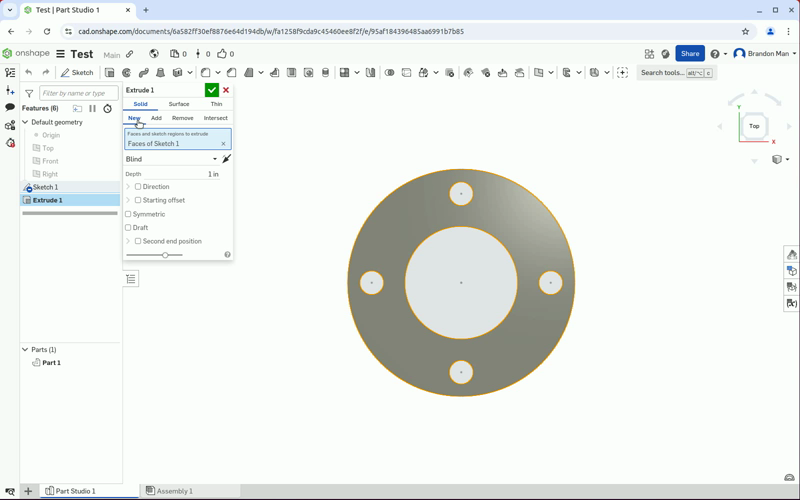
key(tab, 4)
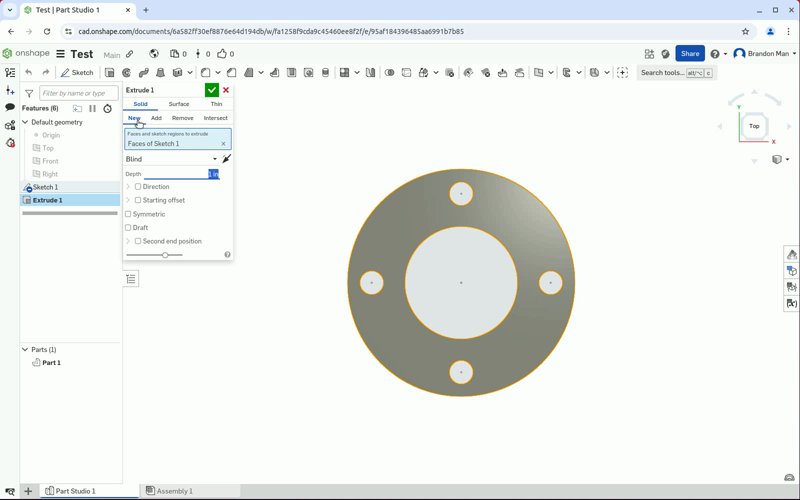
text(9.147)
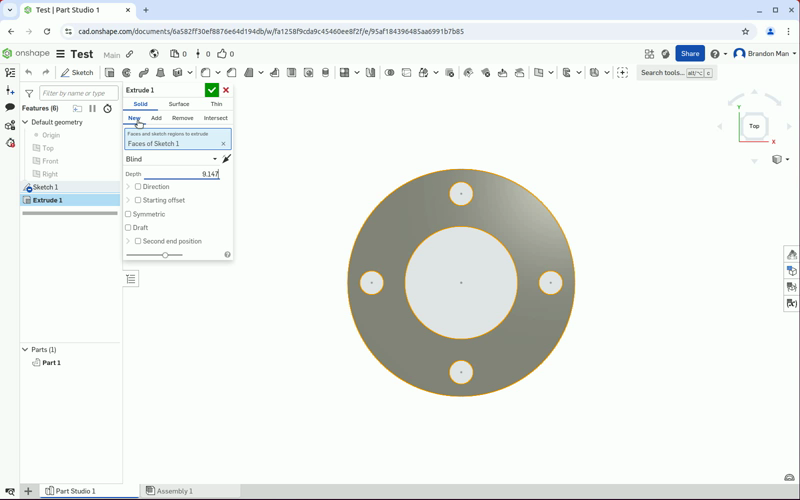
key(enter)
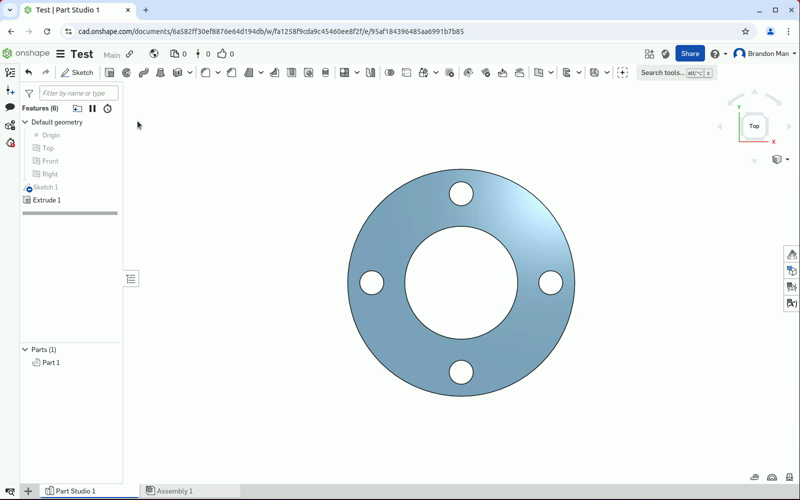
key(shift+h)
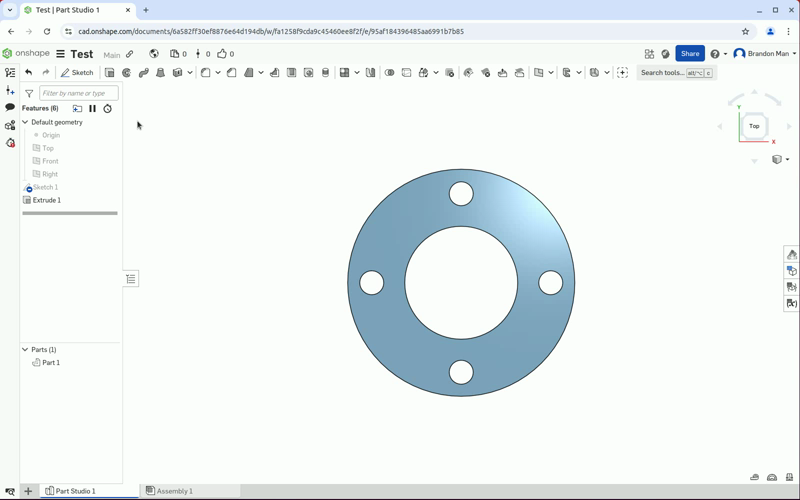
key(shift+h)
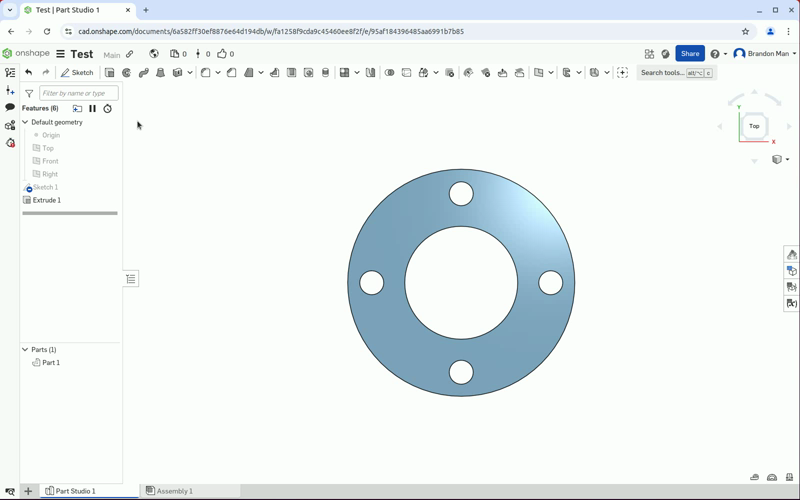
mouse_move(73, 189)
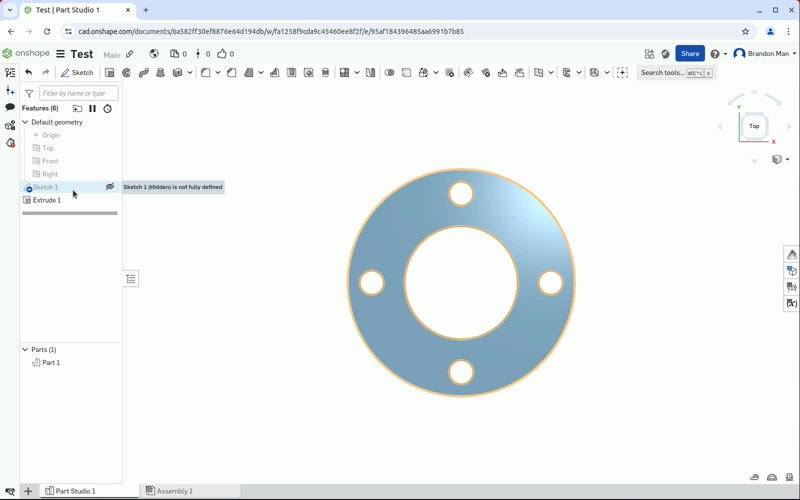
click(73, 189)
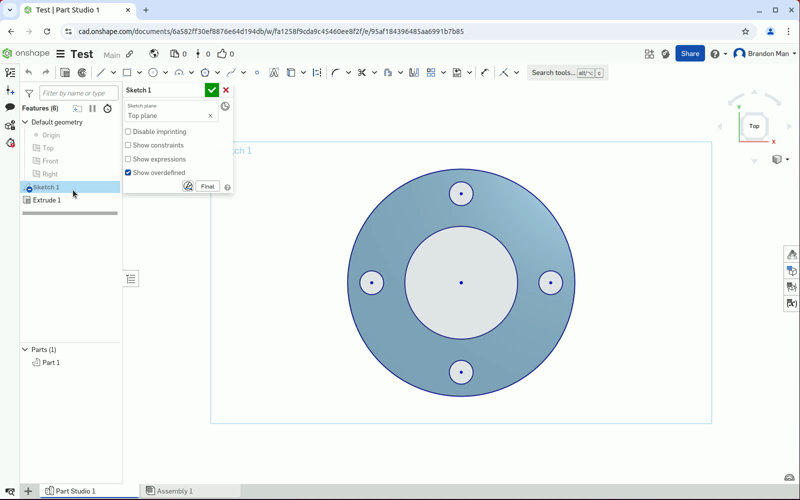
mouse_move(229, 92)
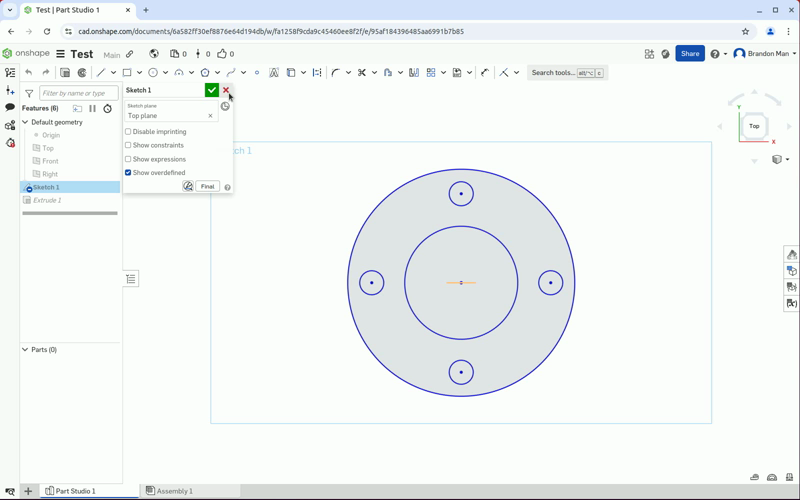
click(229, 92)
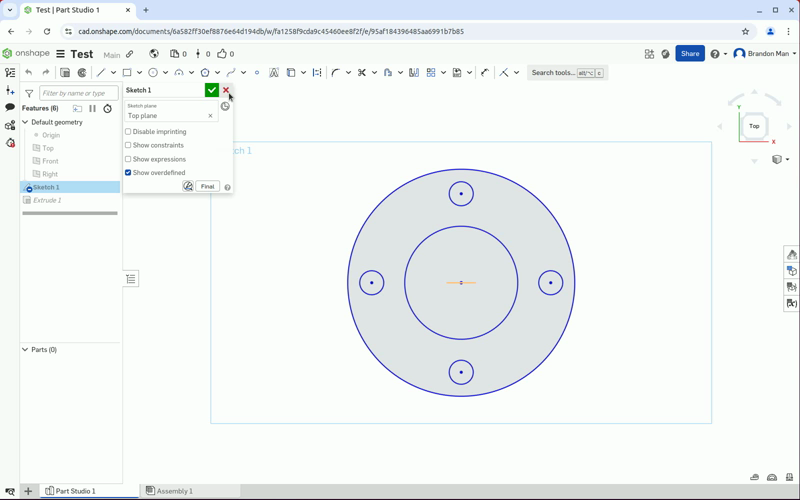
key(shift+s)
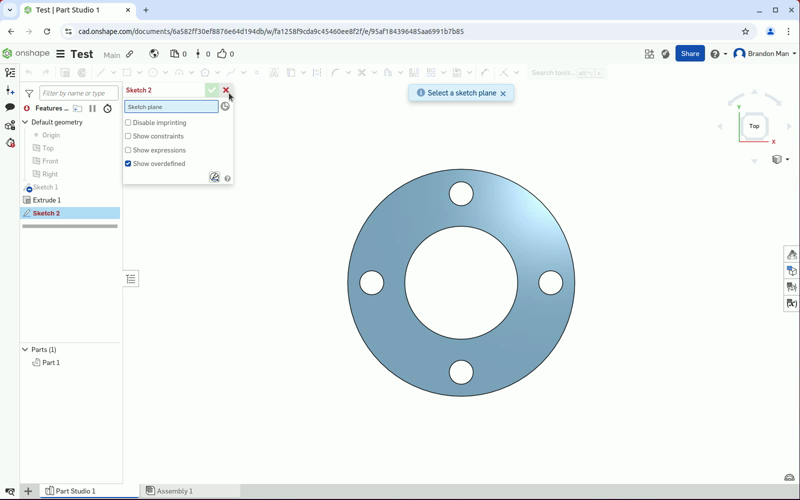
mouse_move(73, 150)
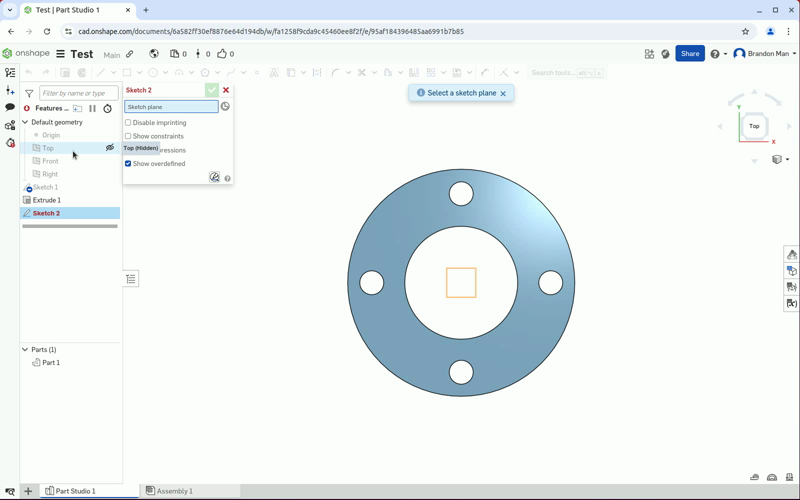
click(73, 150)
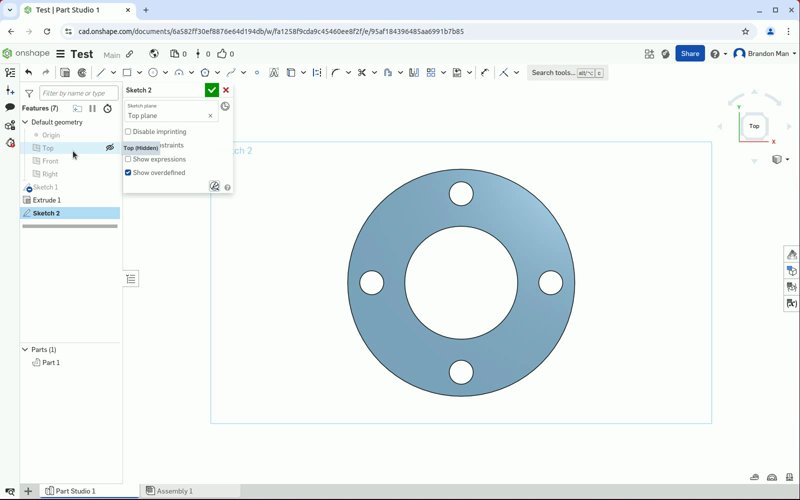
mouse_move(73, 352)
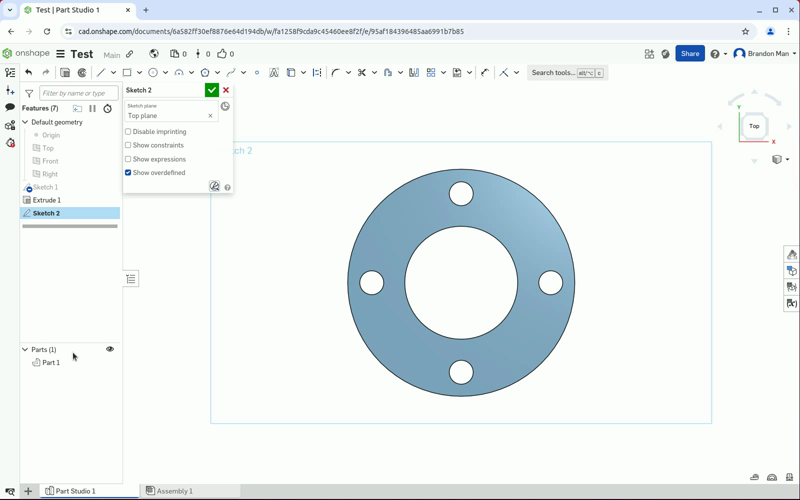
key(y)
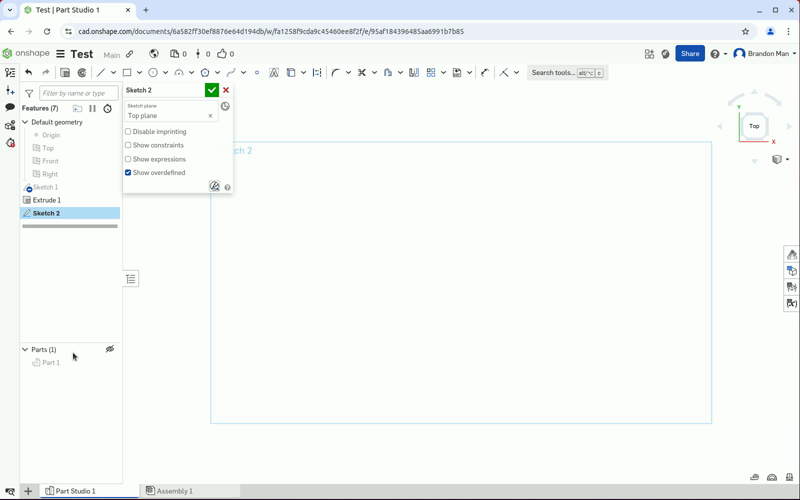
key(c)
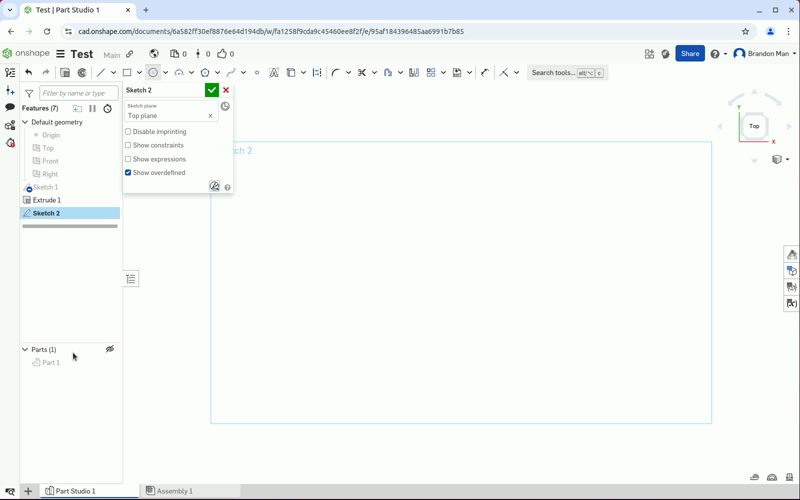
key_down(shift)
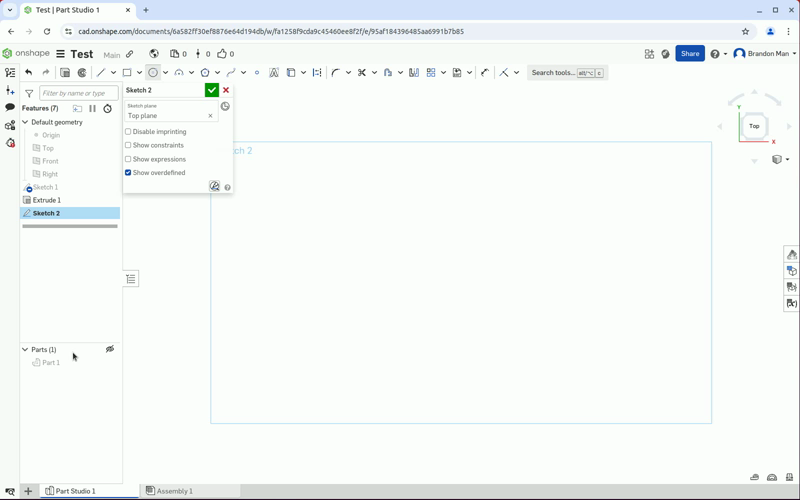
mouse_move(461, 282)
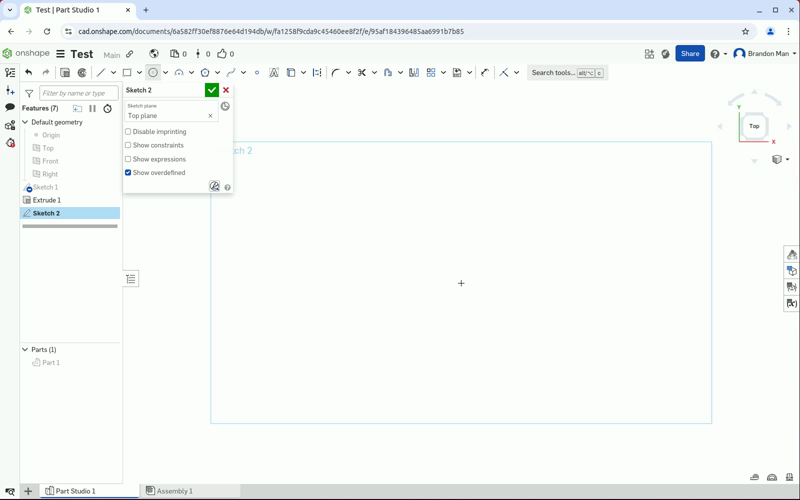
click(461, 282)
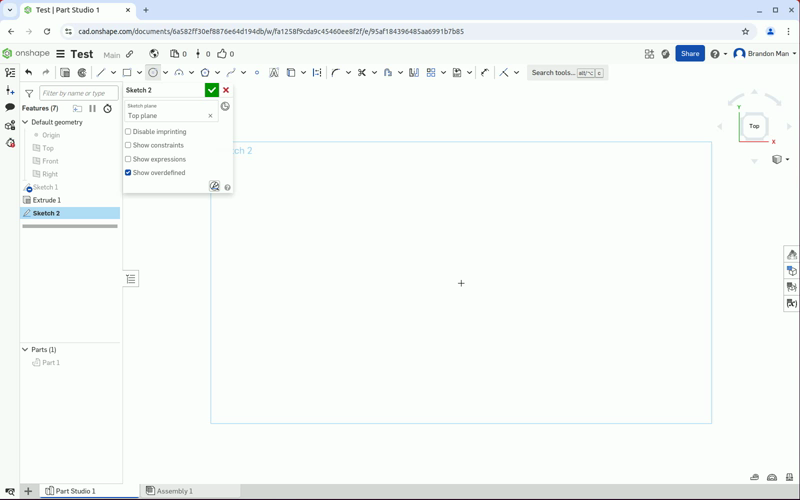
key_up(shift)
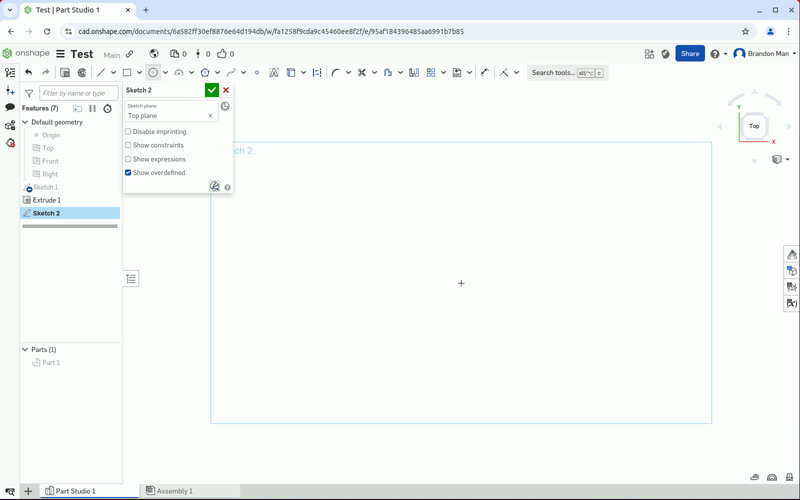
mouse_move(518, 282)
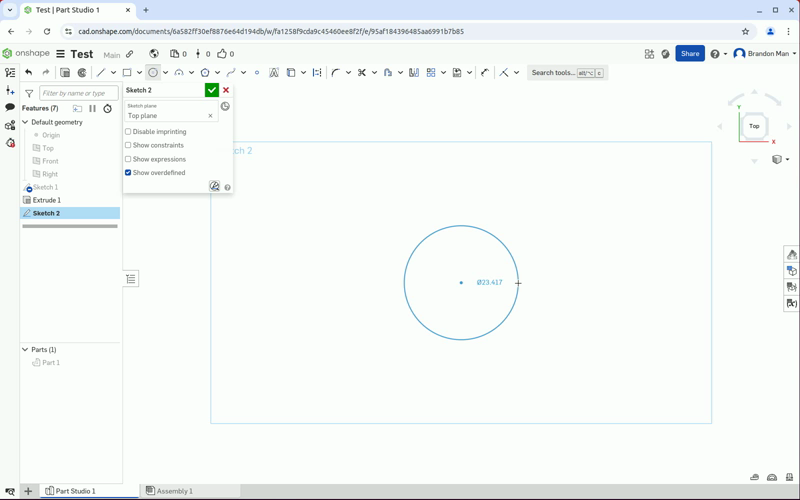
click(518, 282)
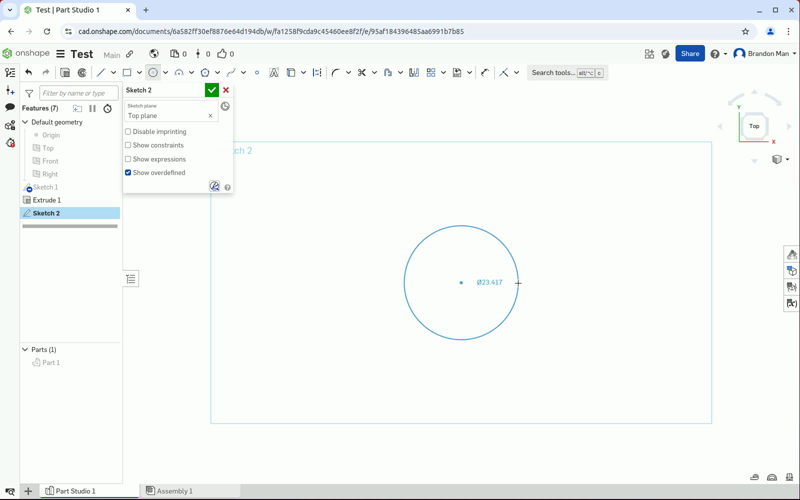
key(esc)
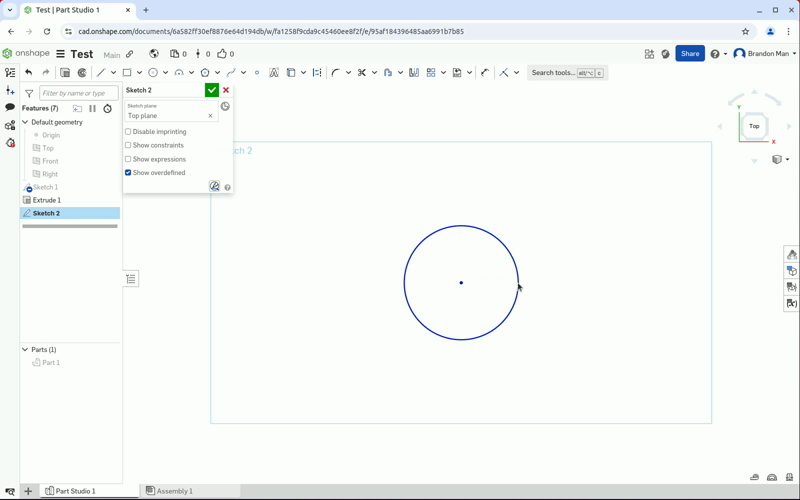
mouse_move(419, 299)
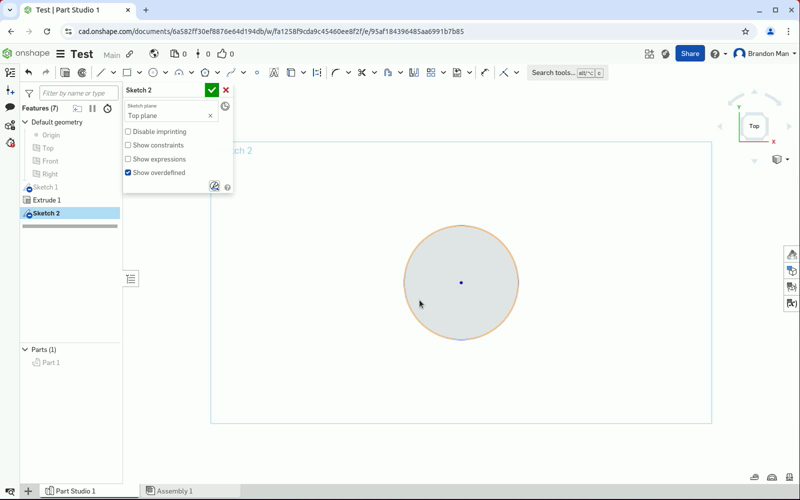
click(419, 299)
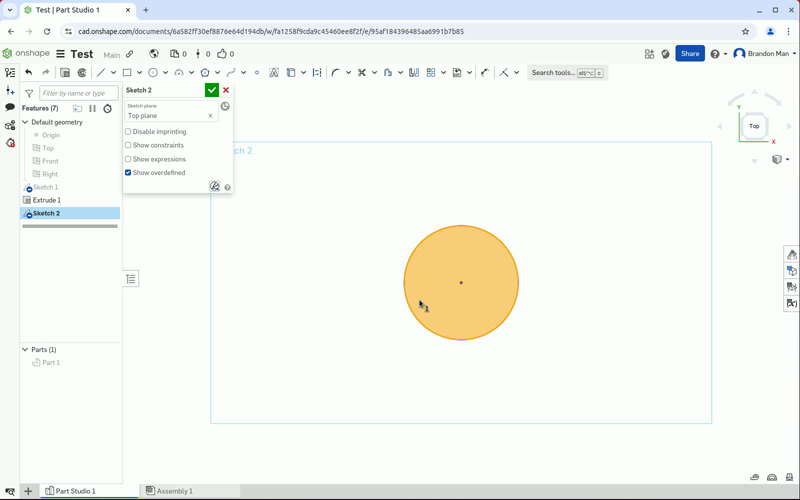
mouse_move(73, 352)
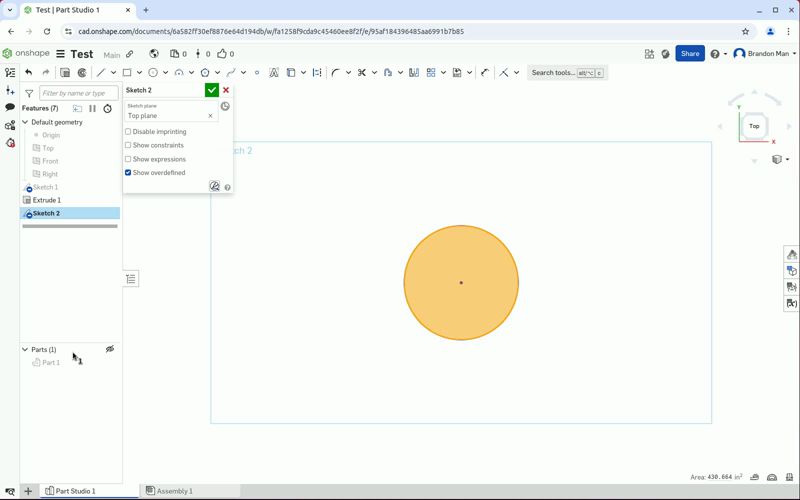
key(shift+y)
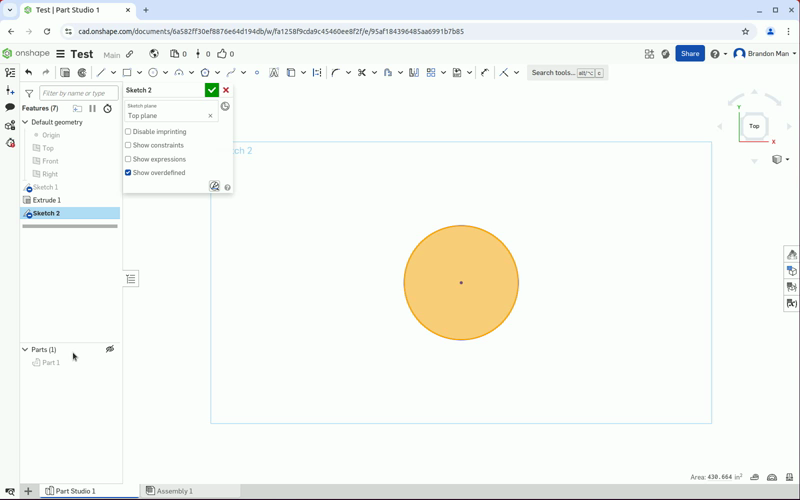
key(shift+e)
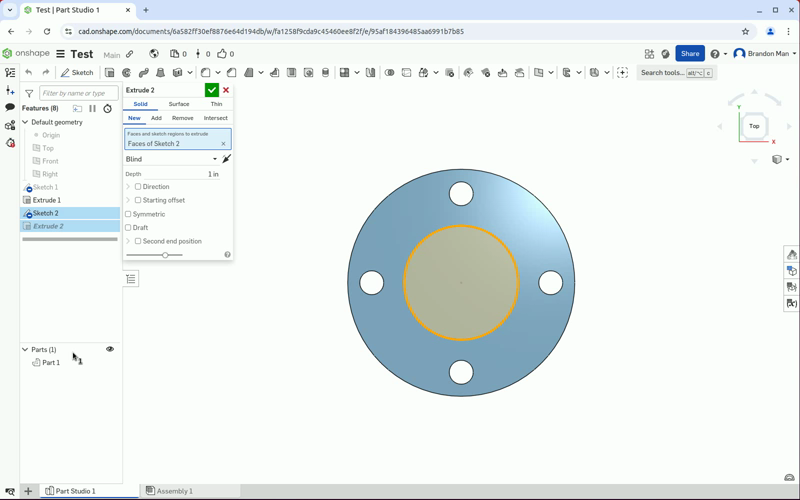
mouse_move(143, 106)
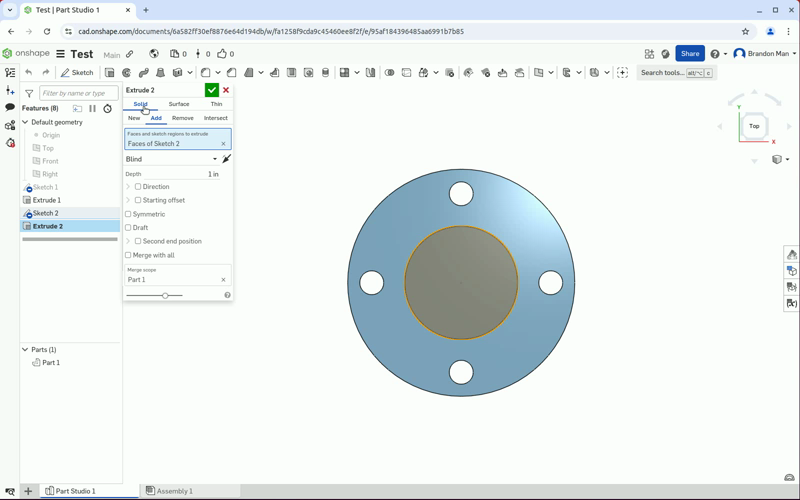
click(143, 106)
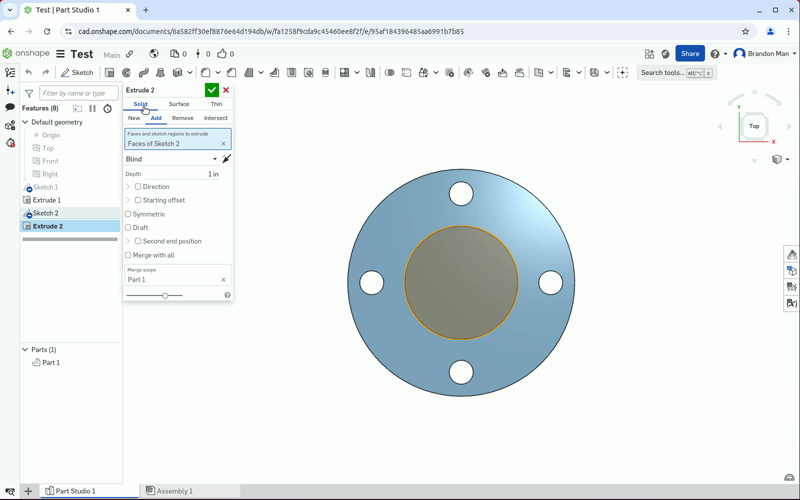
mouse_move(137, 120)
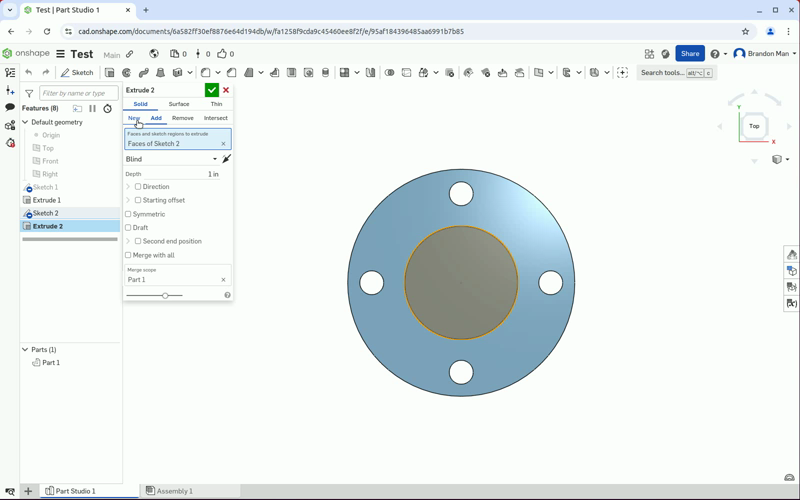
click(137, 120)
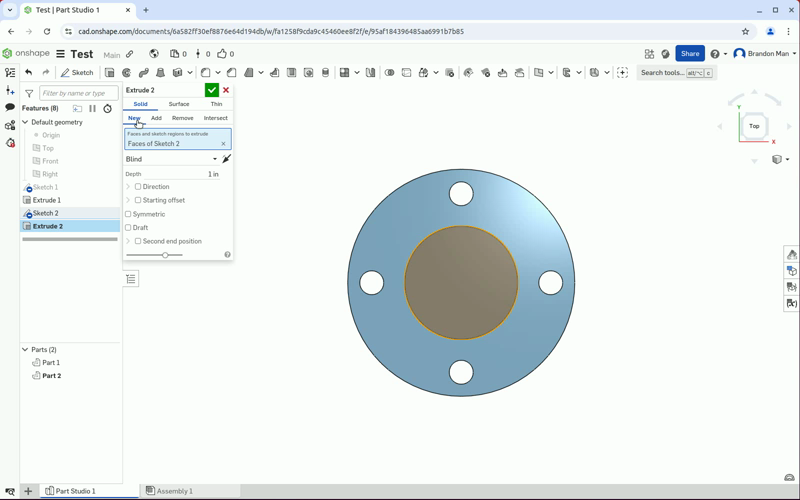
key(tab, 4)
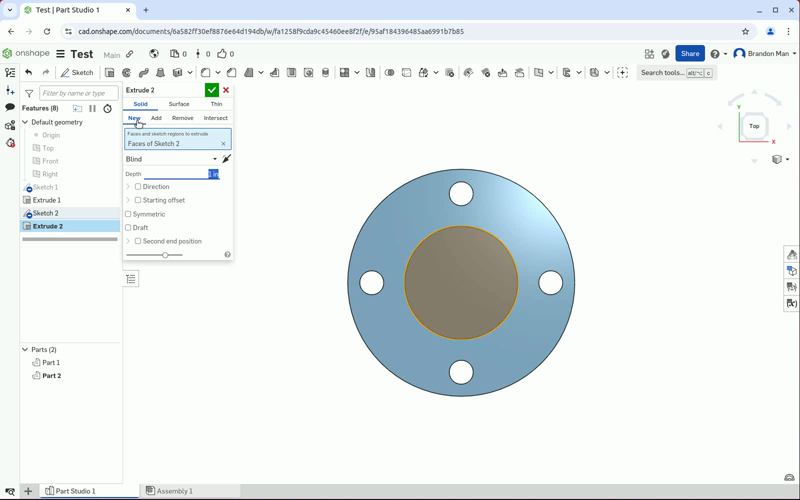
text(18.535)
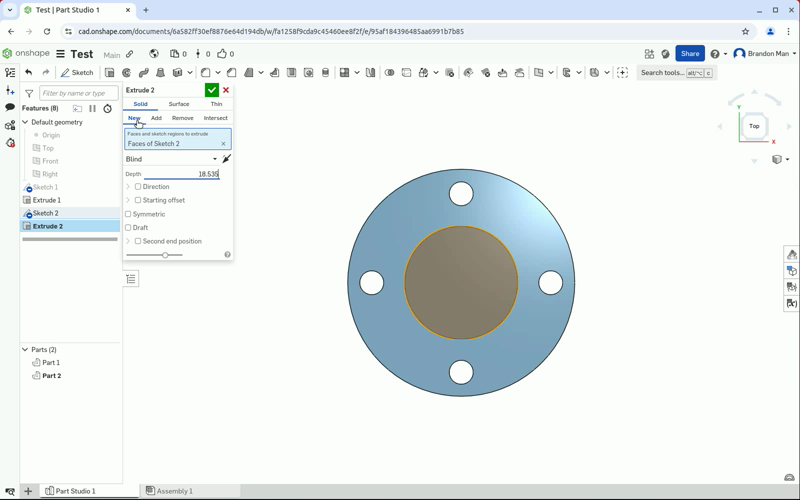
key(enter)
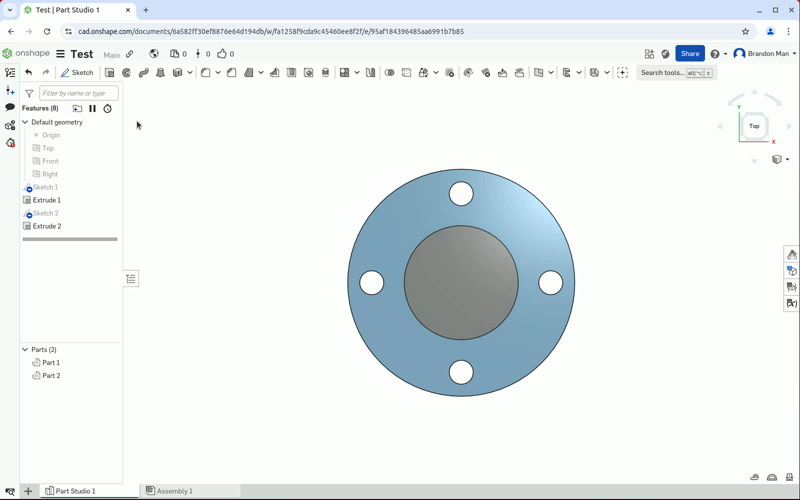
key(shift+h)
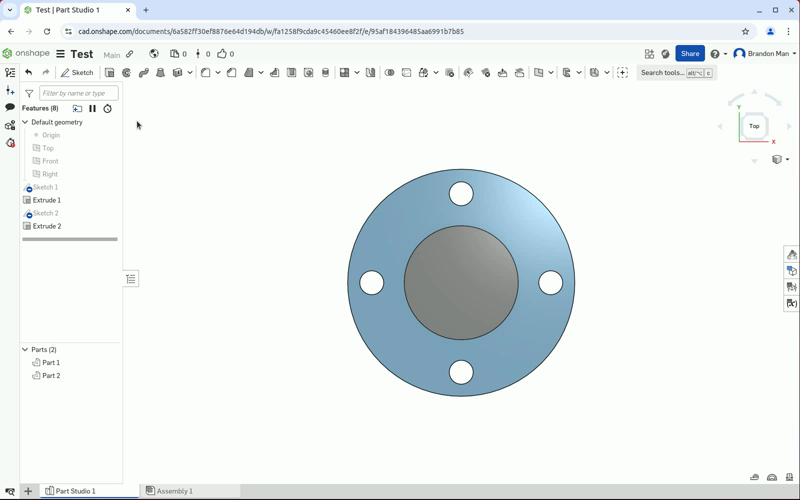
key(shift+h)
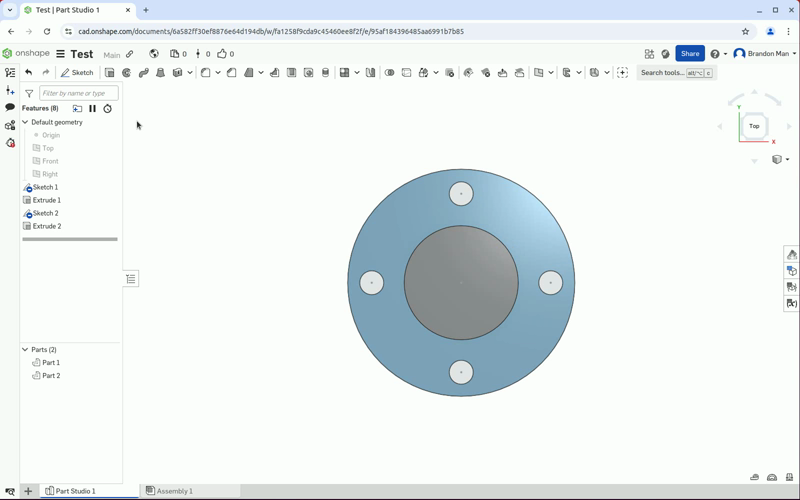
key(shift+7)
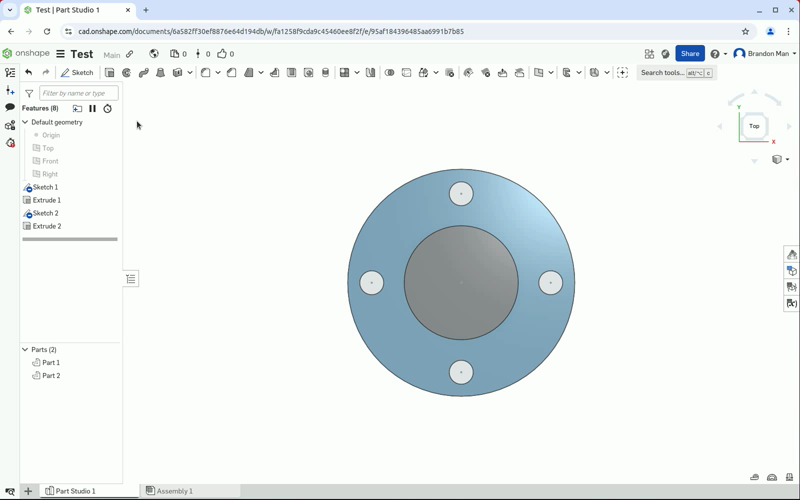
key(up, 3)
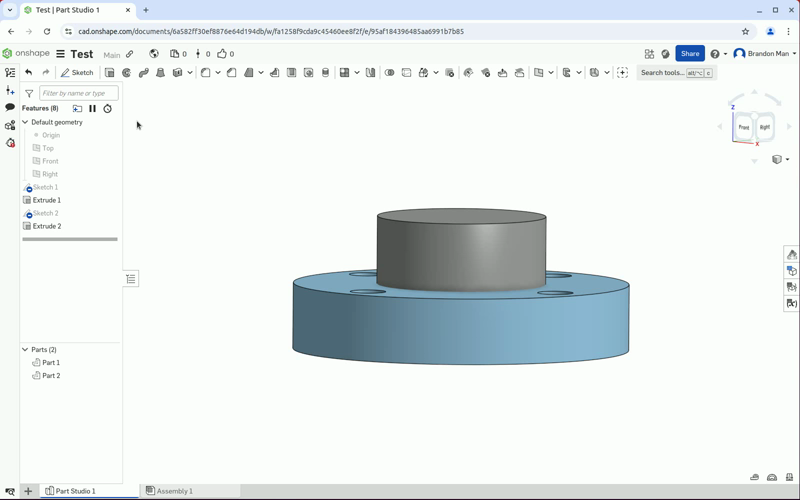
key(left, 3)
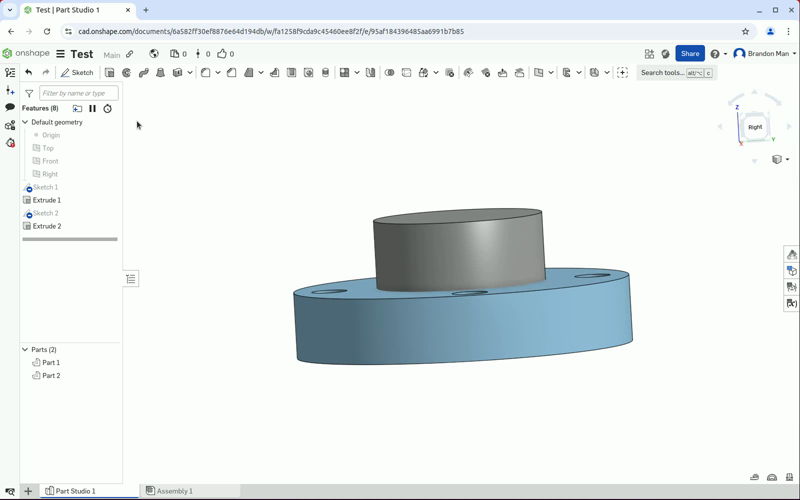
key(right, 3)
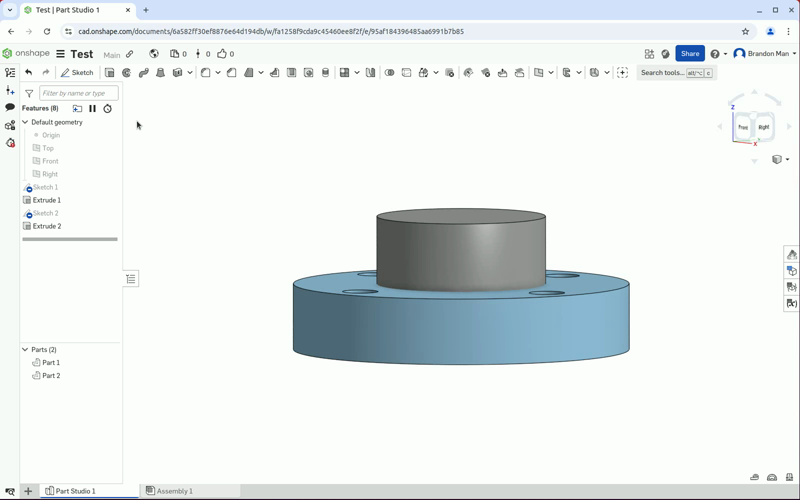
key(down, 3)
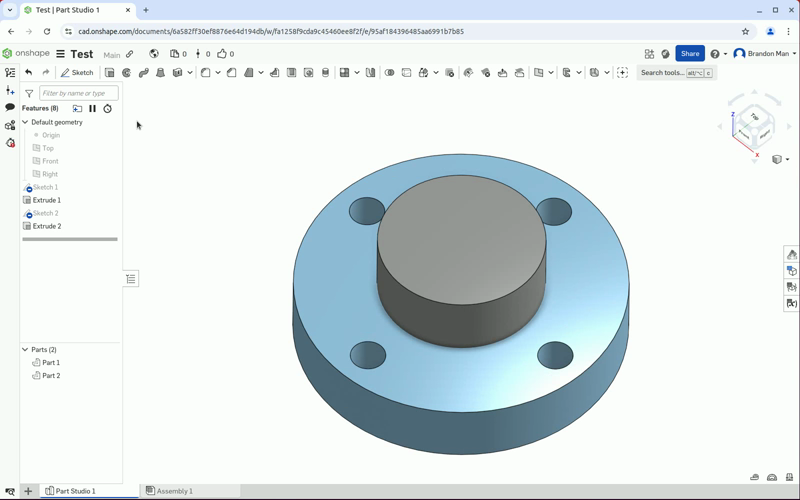
mouse_move(73, 189)
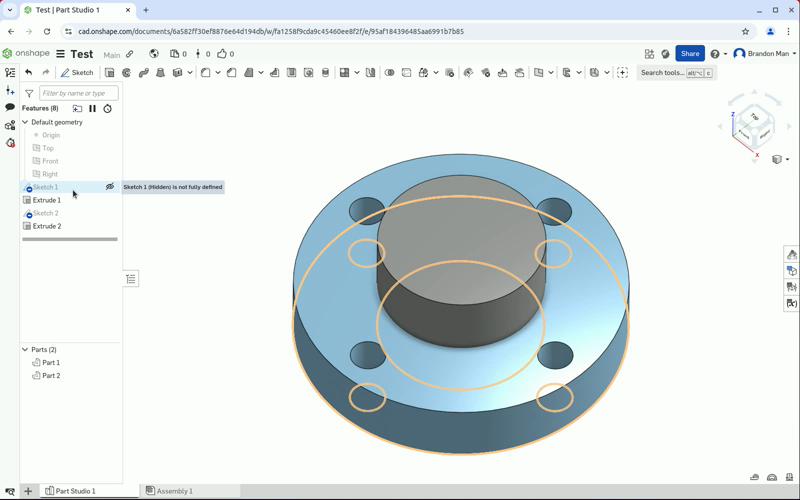
click(73, 189)